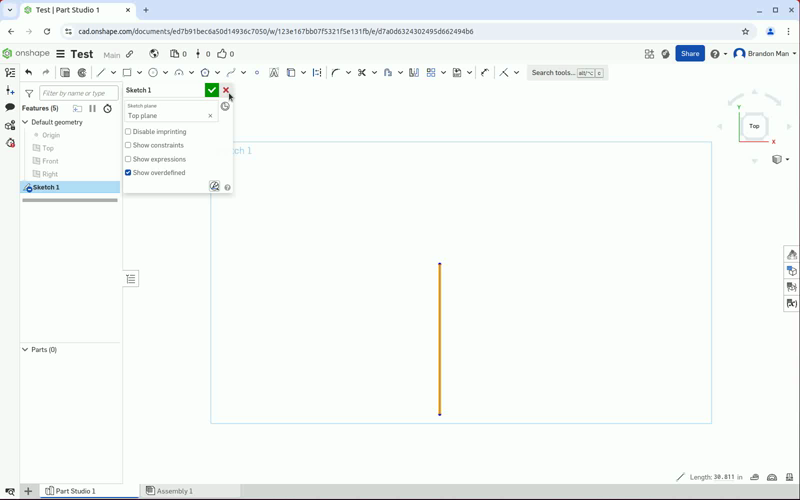
key(shift+h)
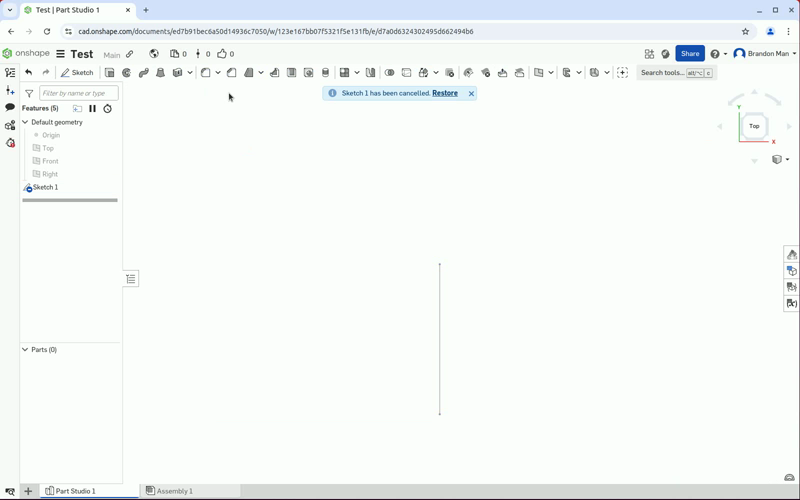
key(shift+s)
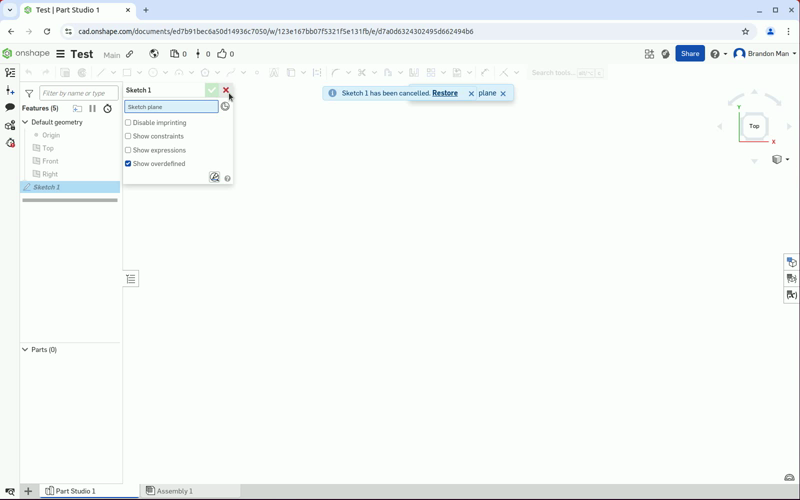
mouse_move(73, 150)
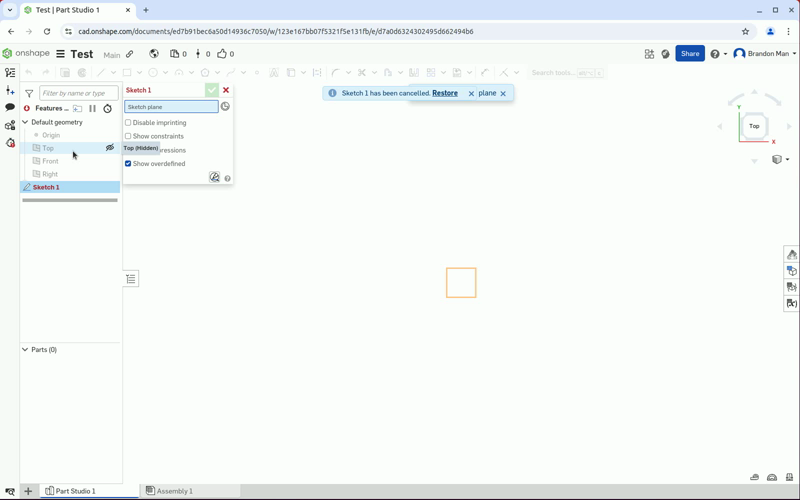
click(73, 150)
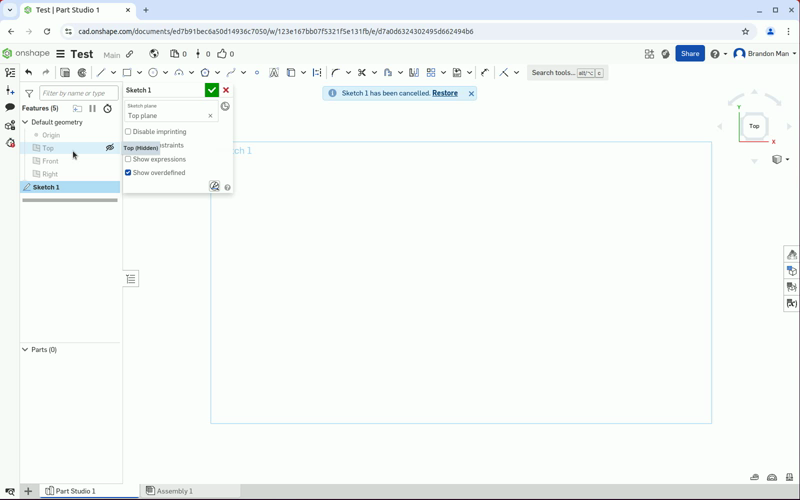
mouse_move(73, 352)
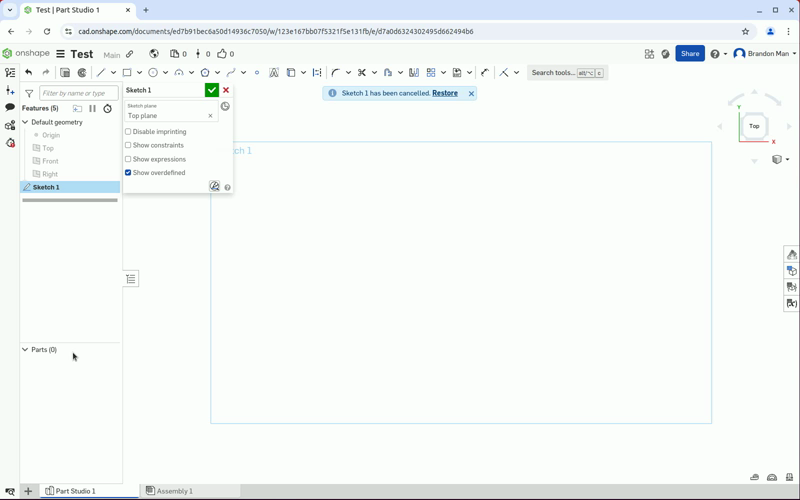
key(y)
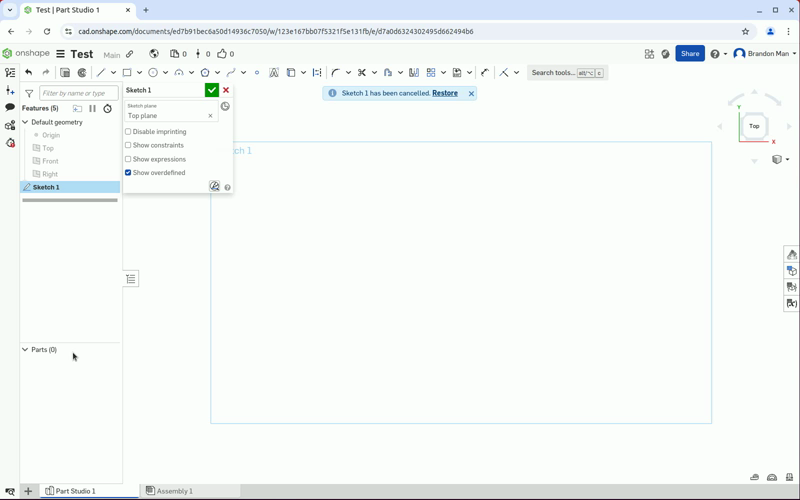
key(c)
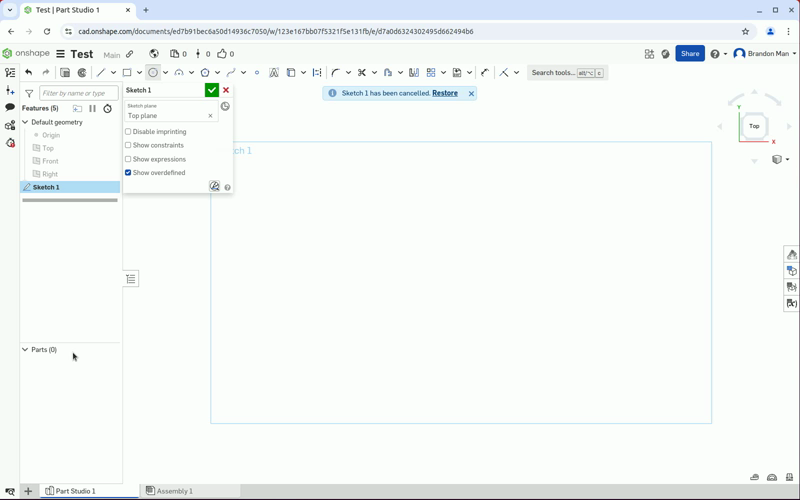
key_down(shift)
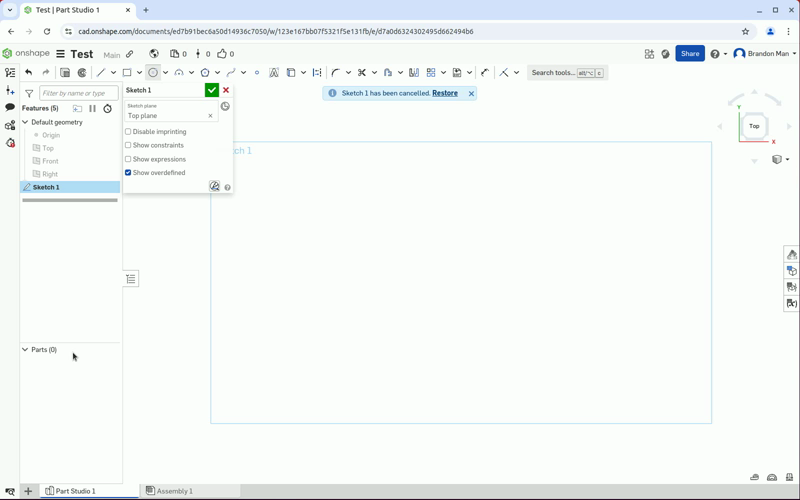
mouse_move(461, 282)
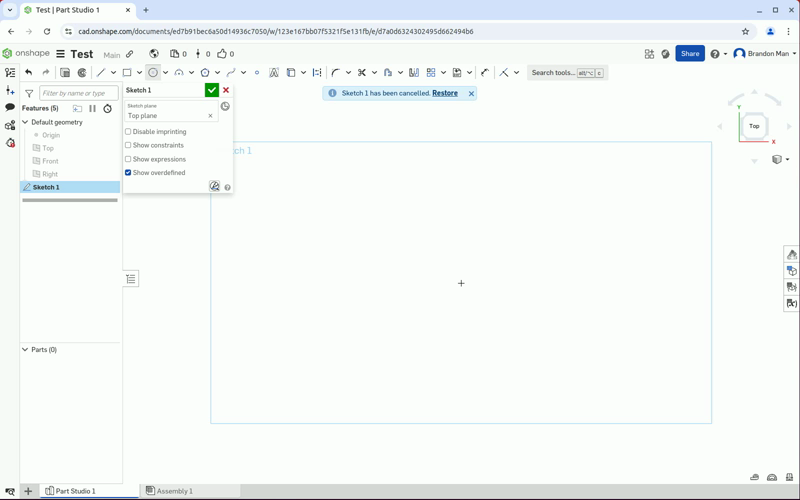
click(461, 282)
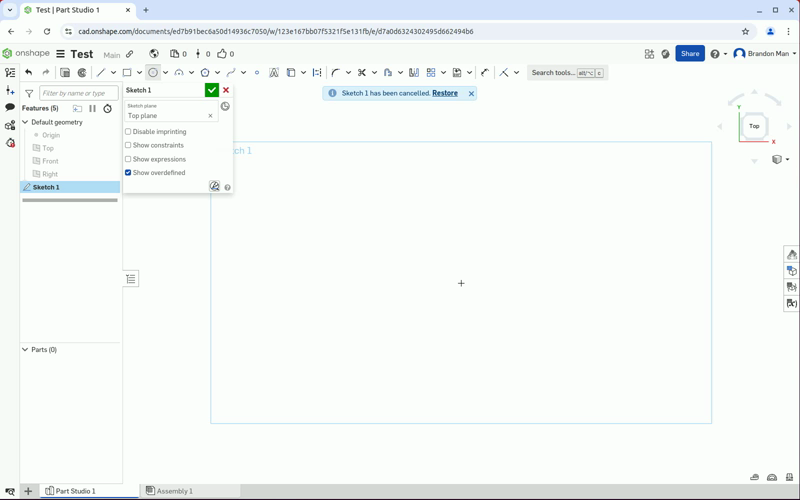
key_up(shift)
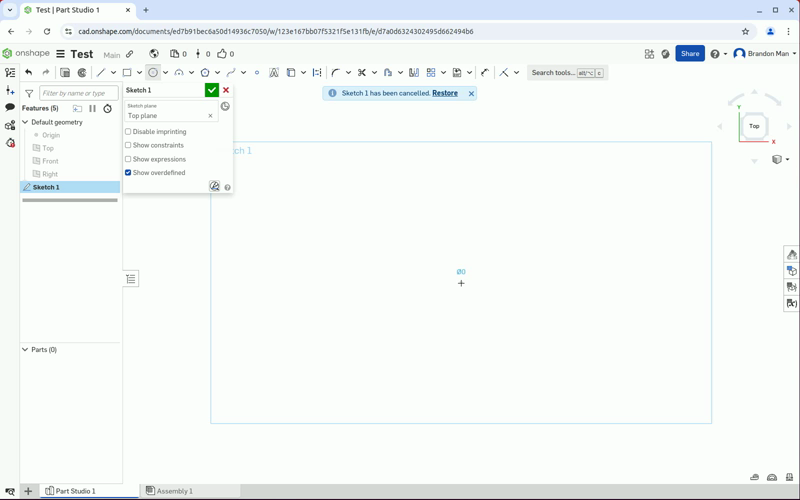
mouse_move(485, 282)
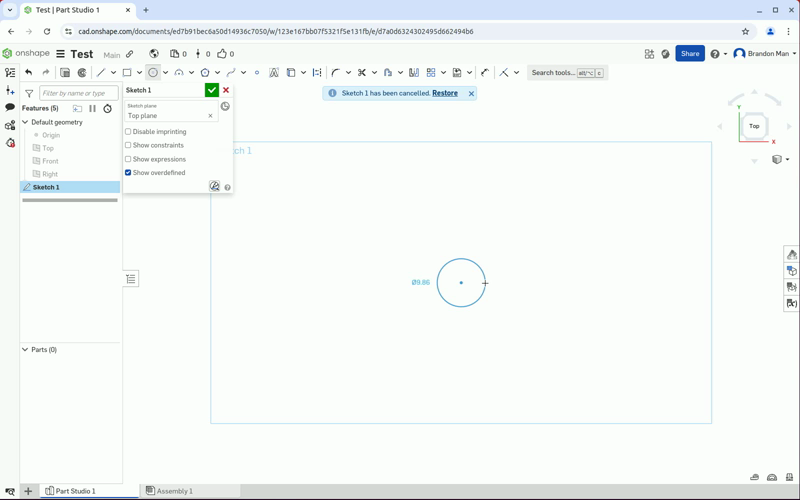
click(485, 282)
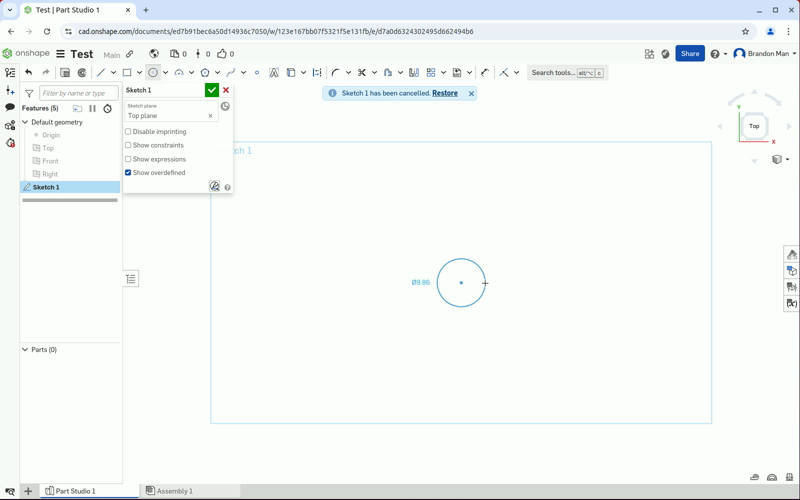
key(esc)
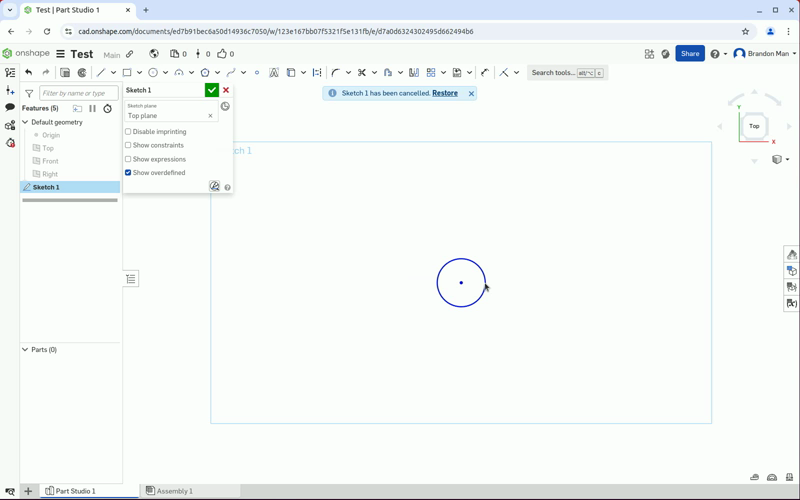
mouse_move(474, 276)
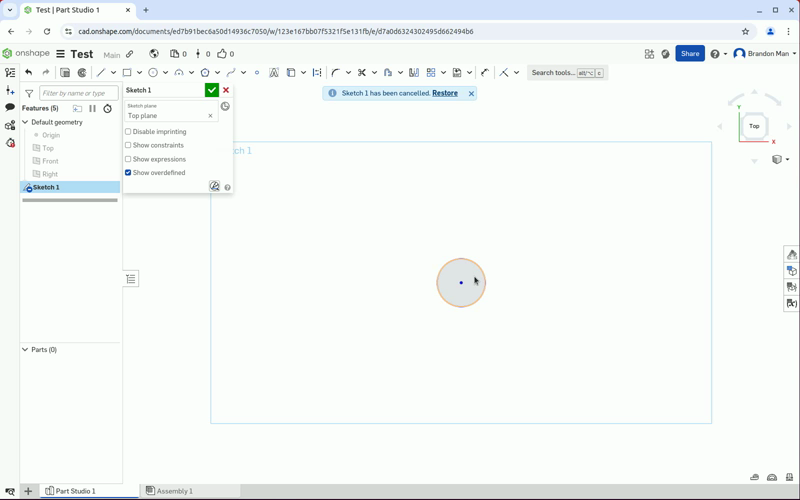
click(474, 276)
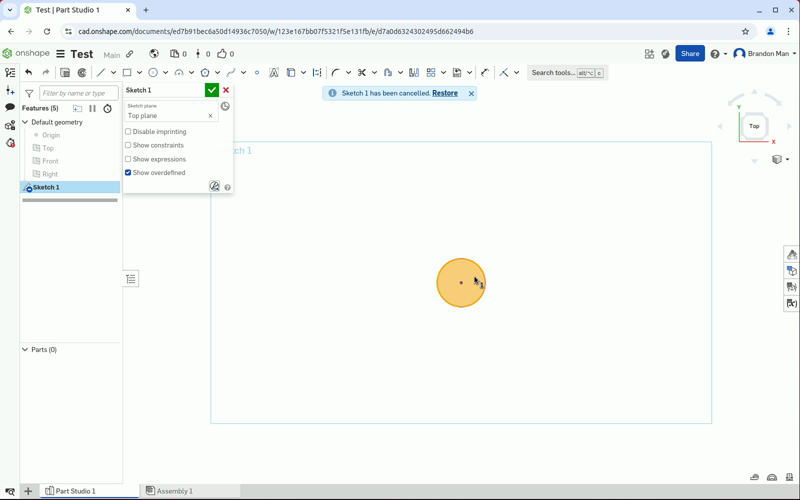
mouse_move(73, 352)
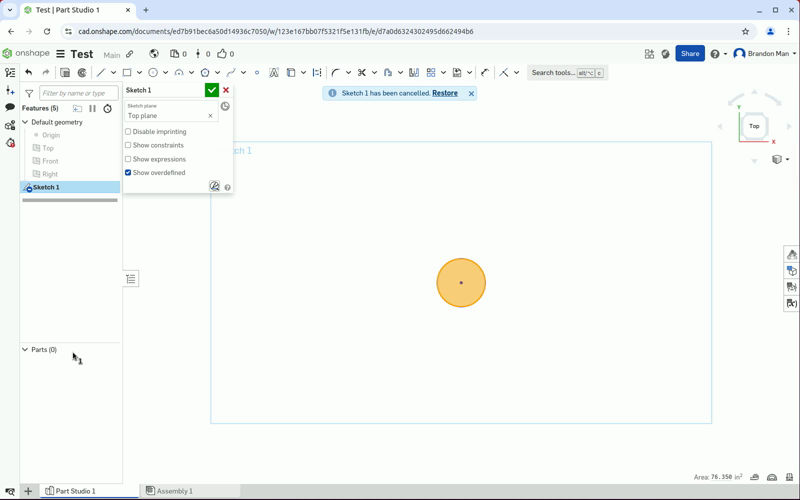
key(shift+y)
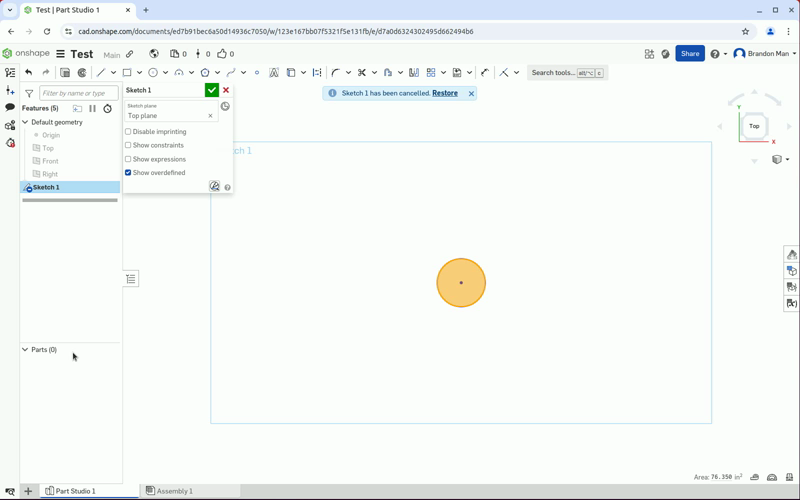
key(shift+e)
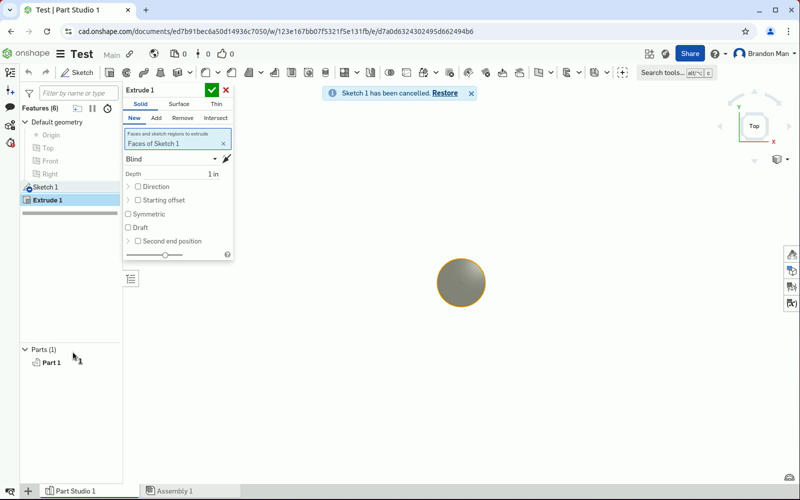
mouse_move(143, 106)
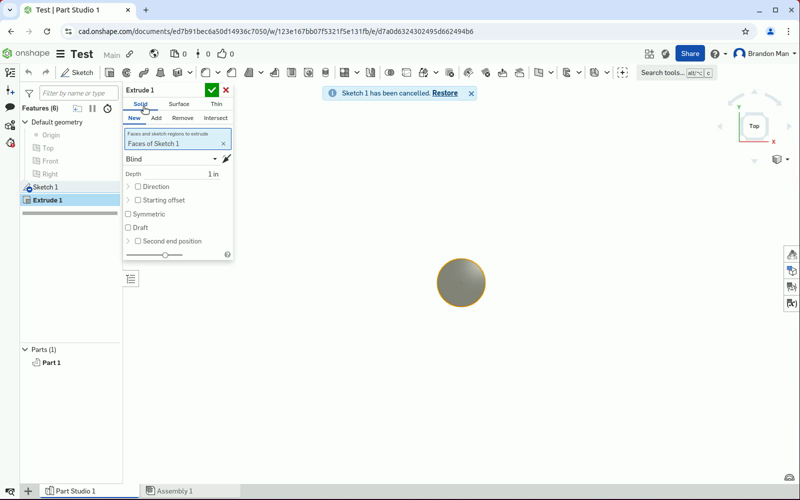
click(143, 106)
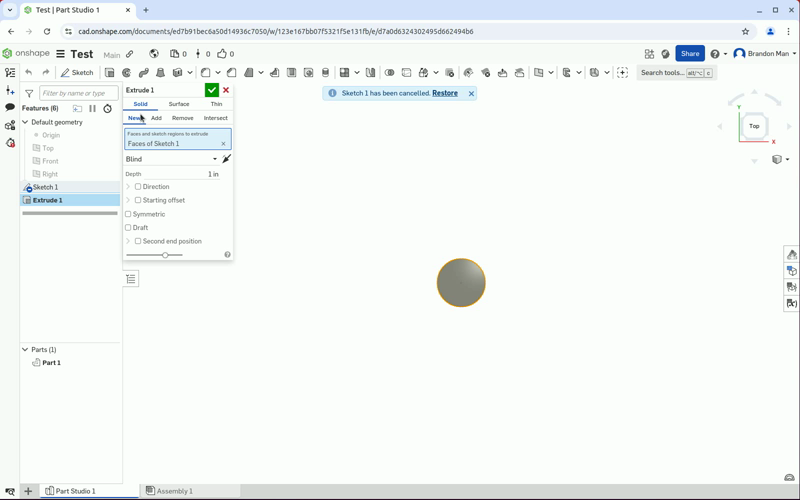
mouse_move(137, 120)
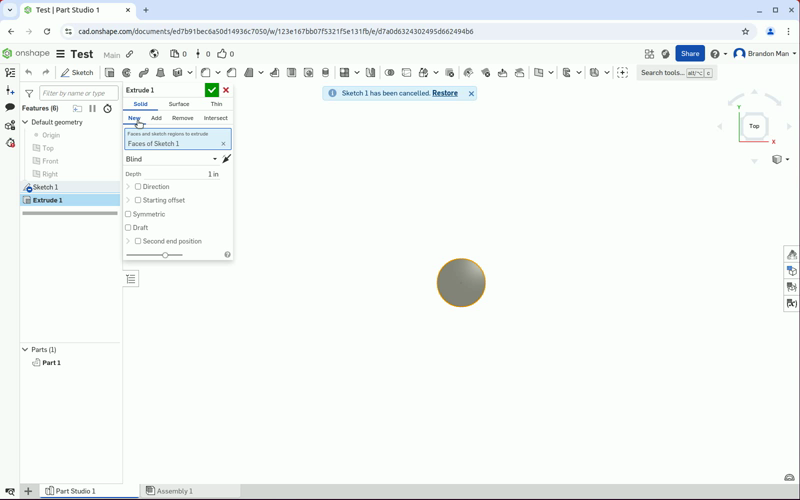
click(137, 120)
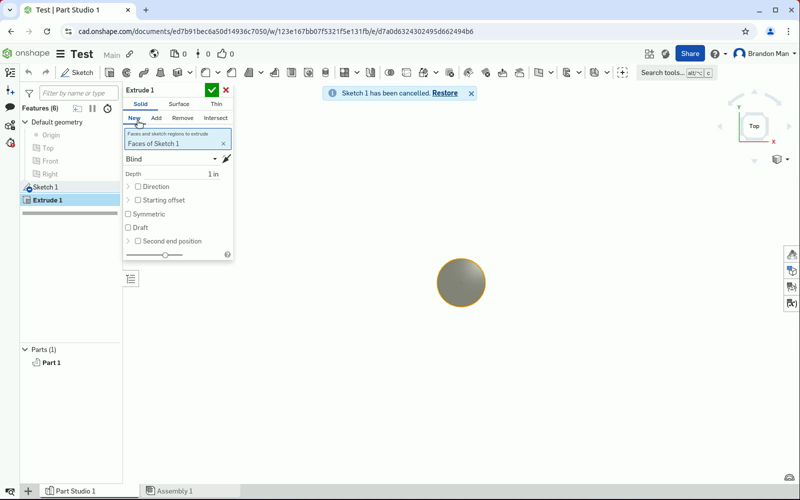
key(tab, 4)
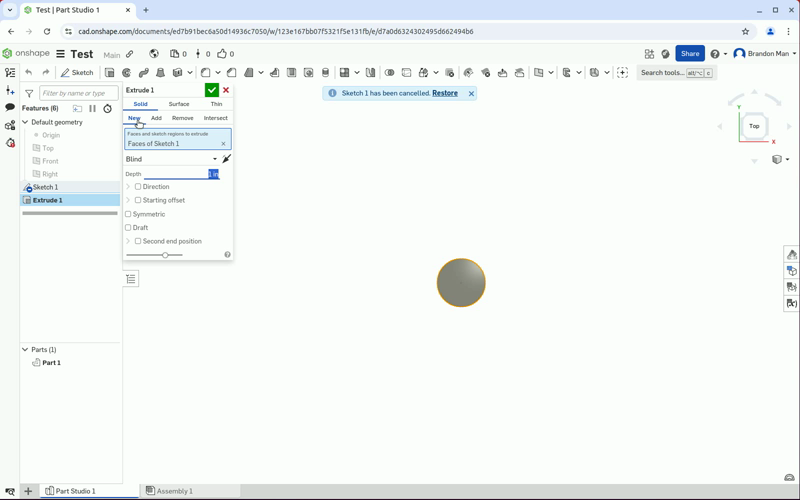
text(2.889)
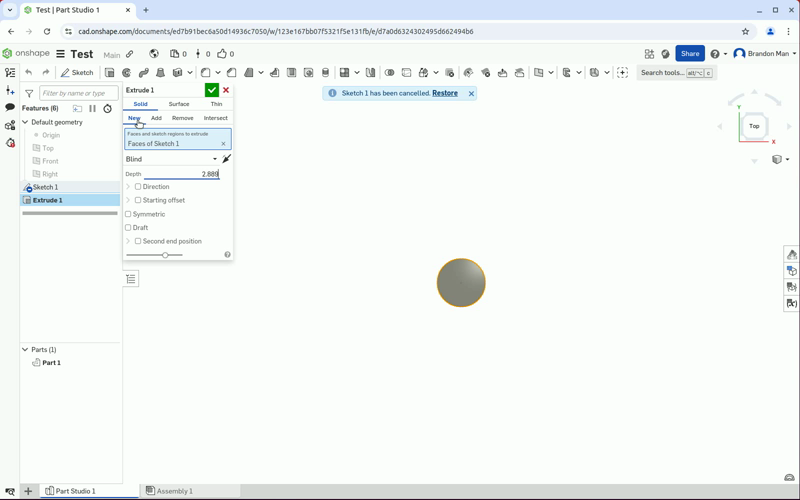
key(enter)
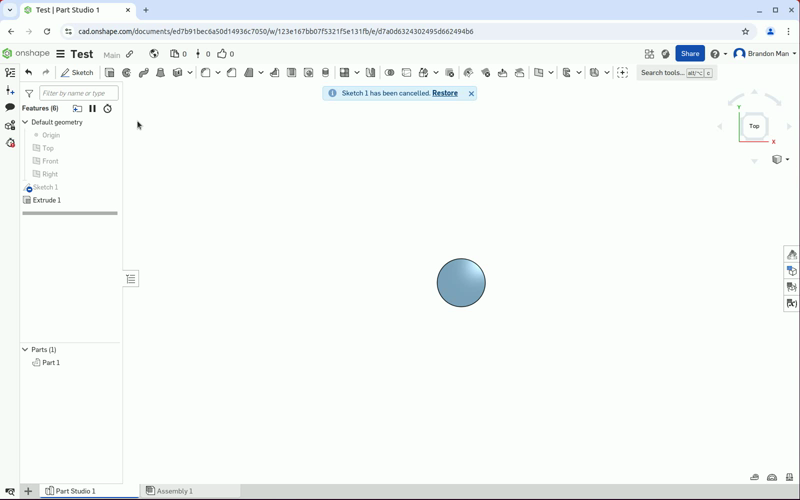
key(shift+h)
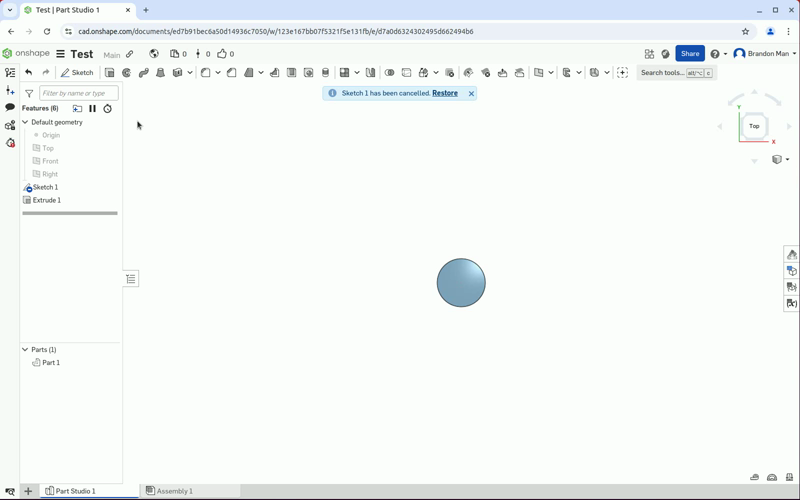
key(shift+h)
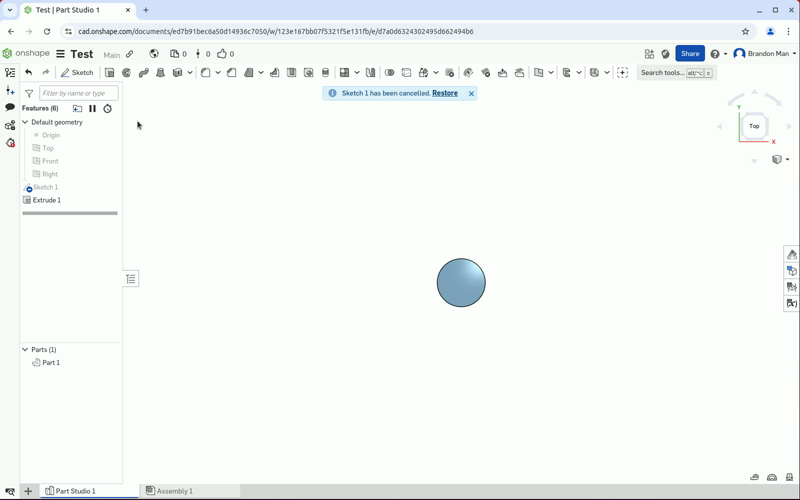
mouse_move(73, 189)
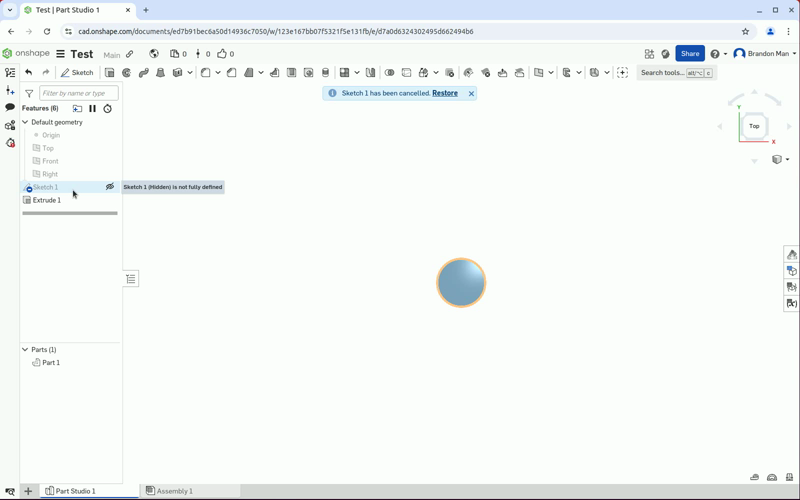
click(73, 189)
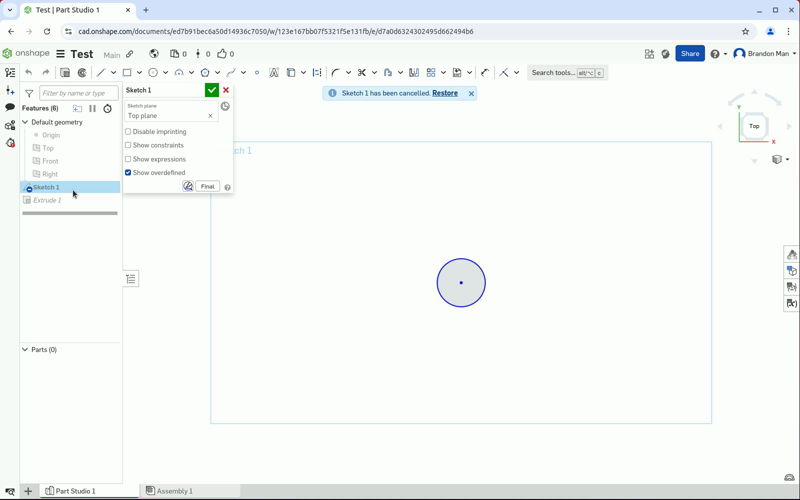
mouse_move(229, 92)
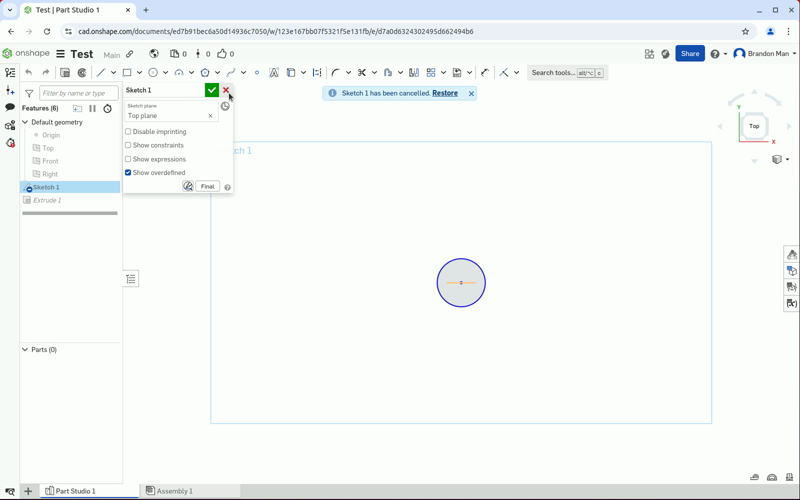
click(229, 92)
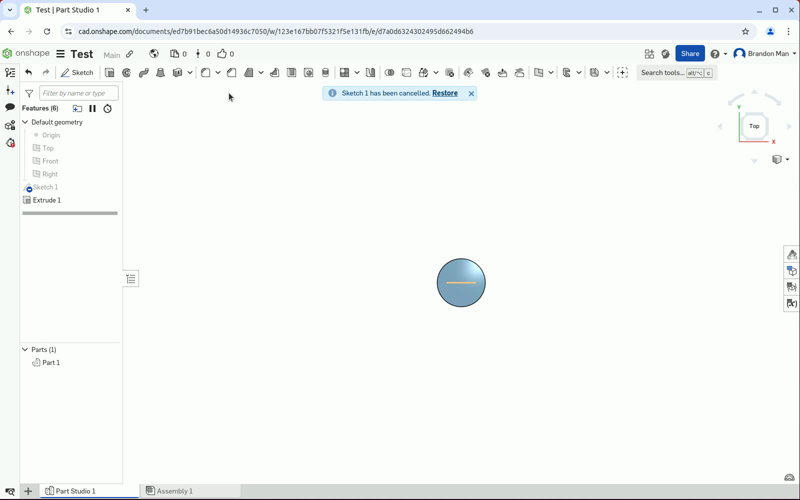
mouse_move(541, 75)
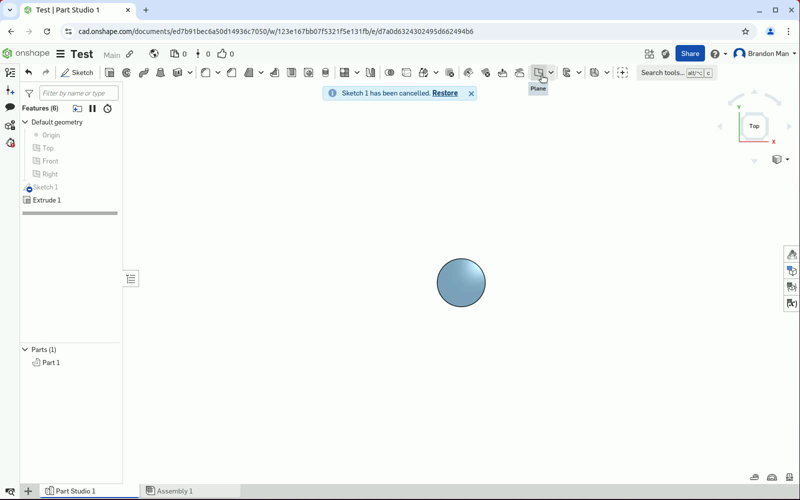
click(541, 75)
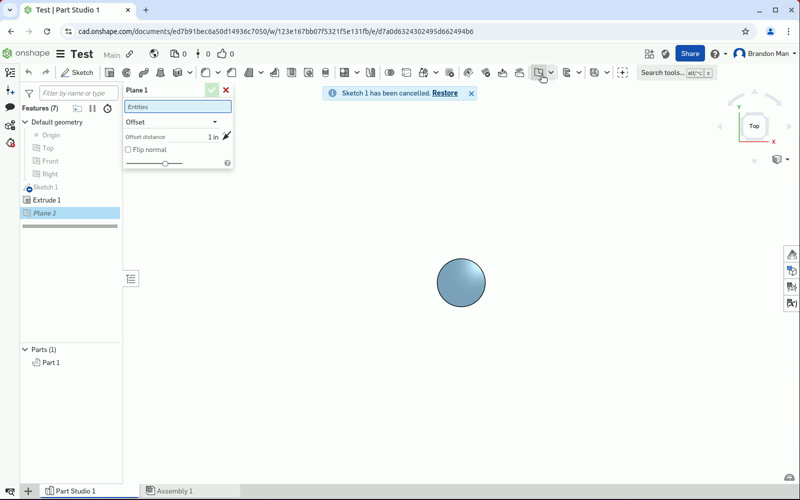
mouse_move(73, 150)
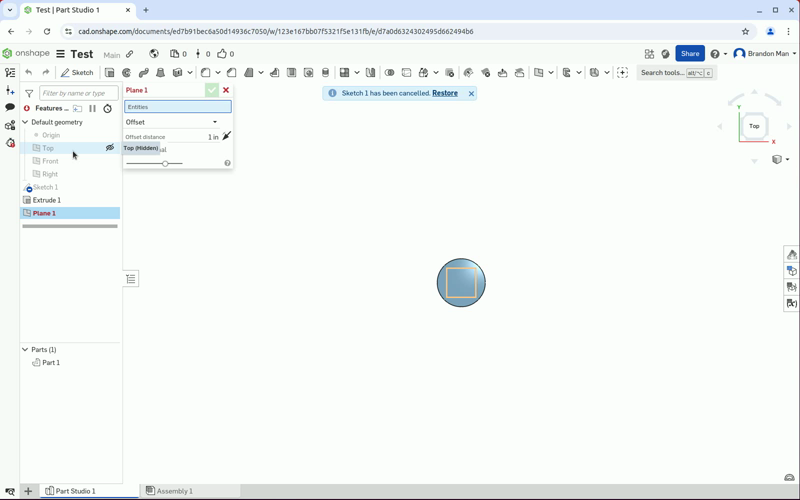
click(73, 150)
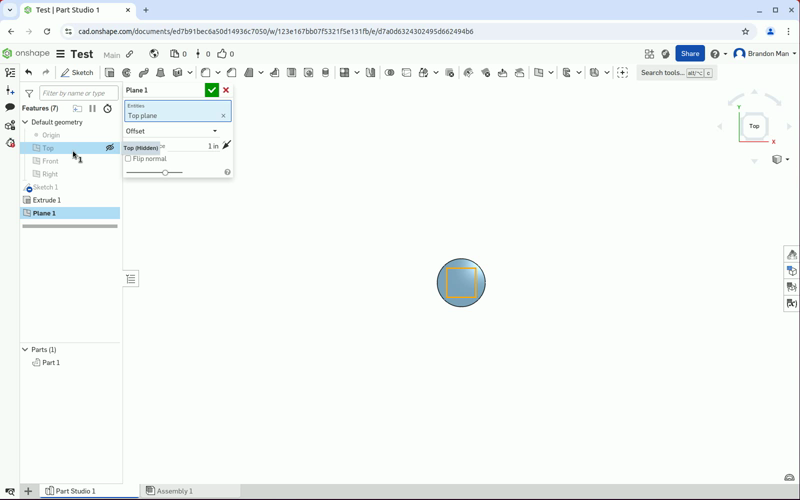
key(tab, 2)
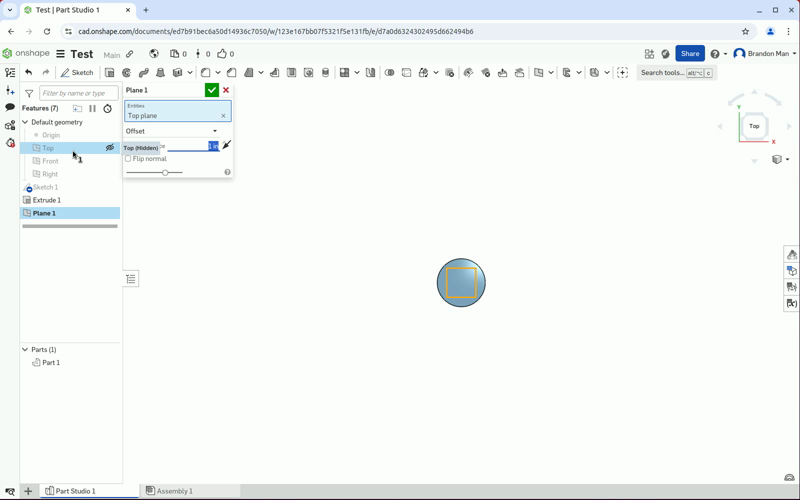
text(2.896)
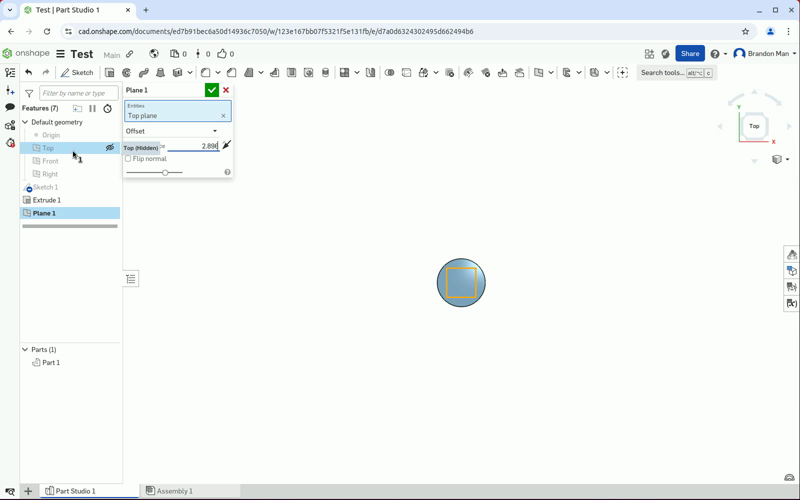
key(enter, 2)
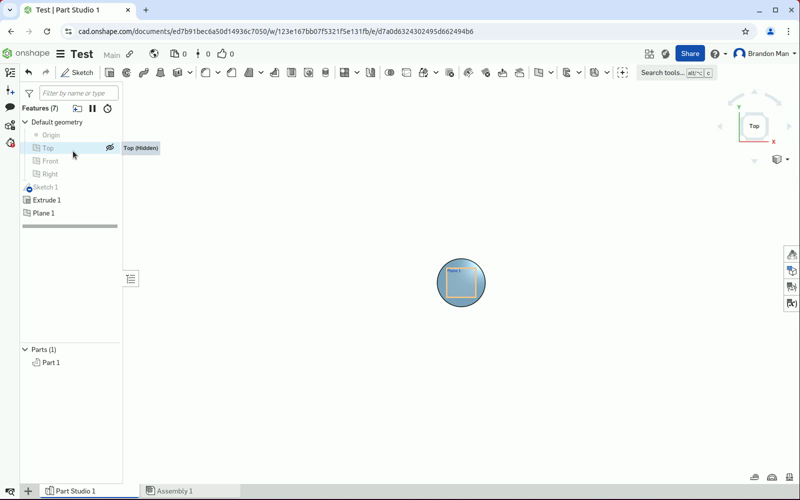
key(shift+s)
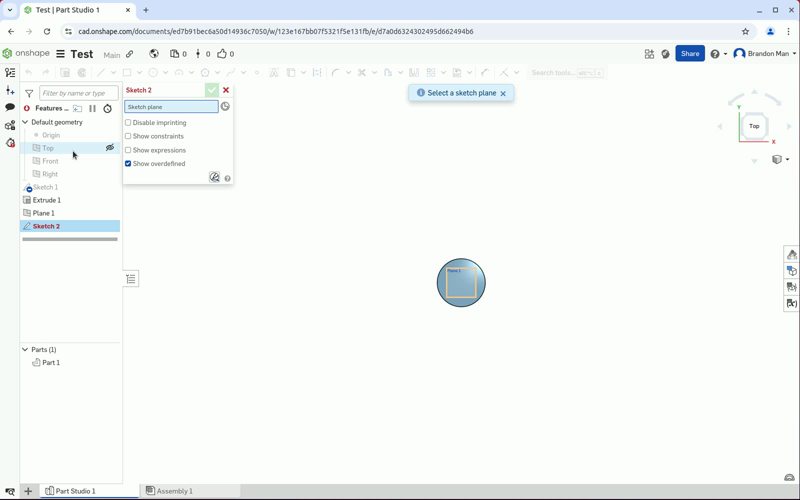
mouse_move(73, 215)
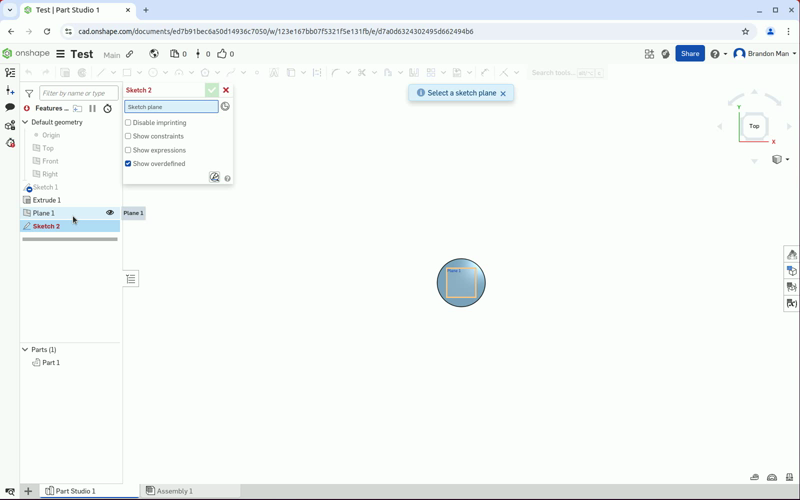
click(73, 215)
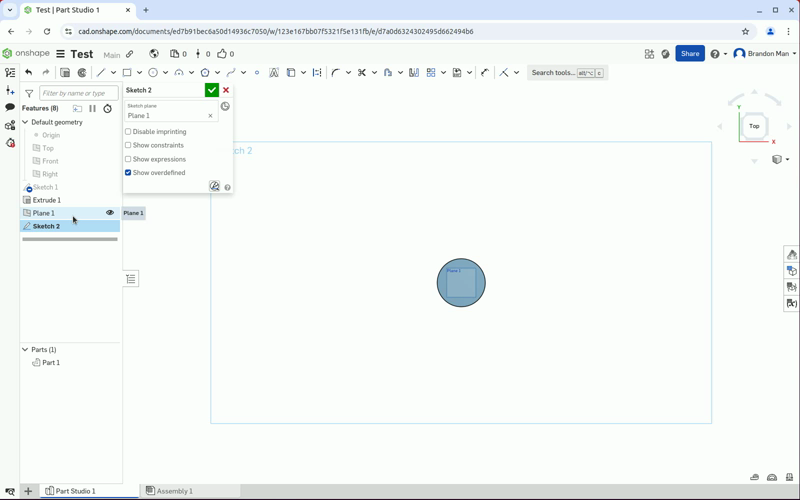
mouse_move(73, 352)
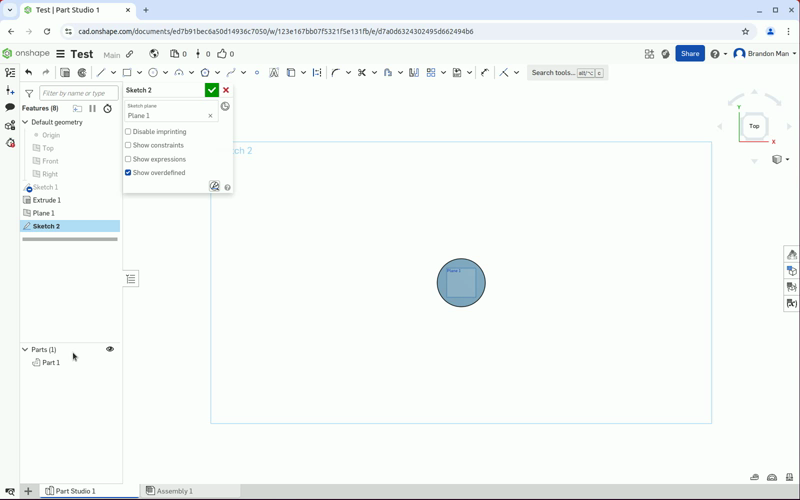
key(y)
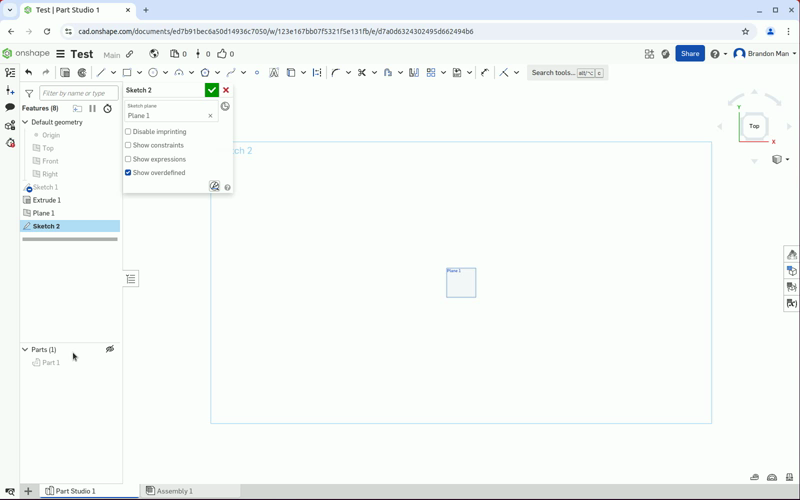
key(c)
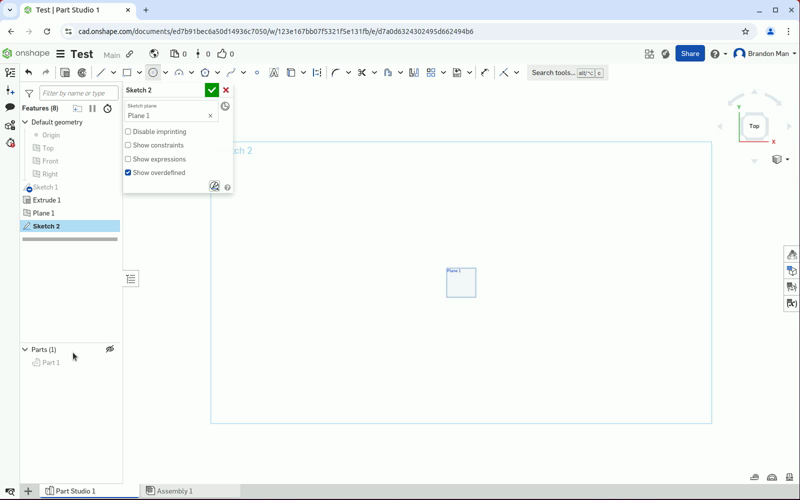
key_down(shift)
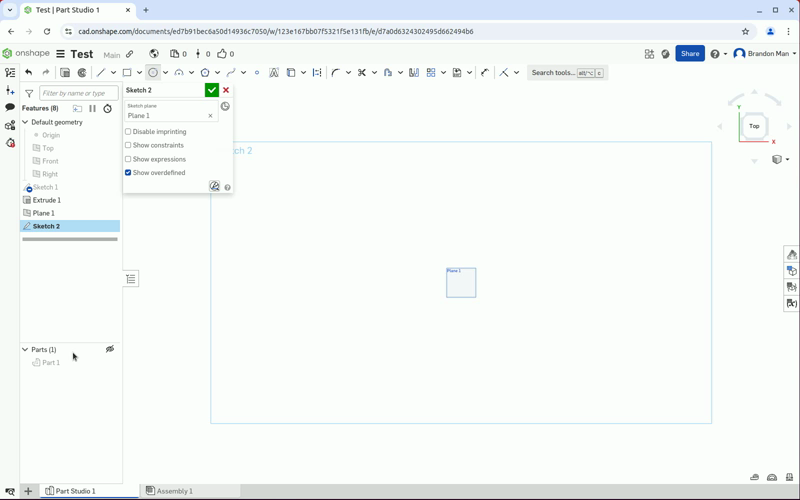
mouse_move(461, 282)
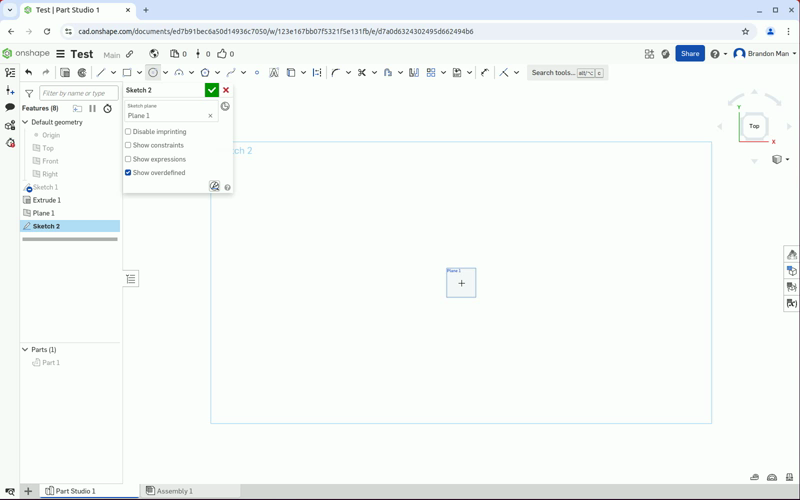
click(461, 282)
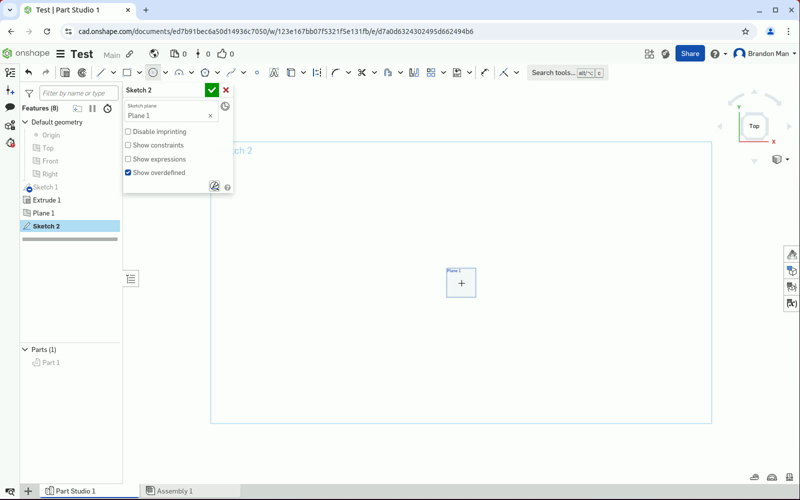
key_up(shift)
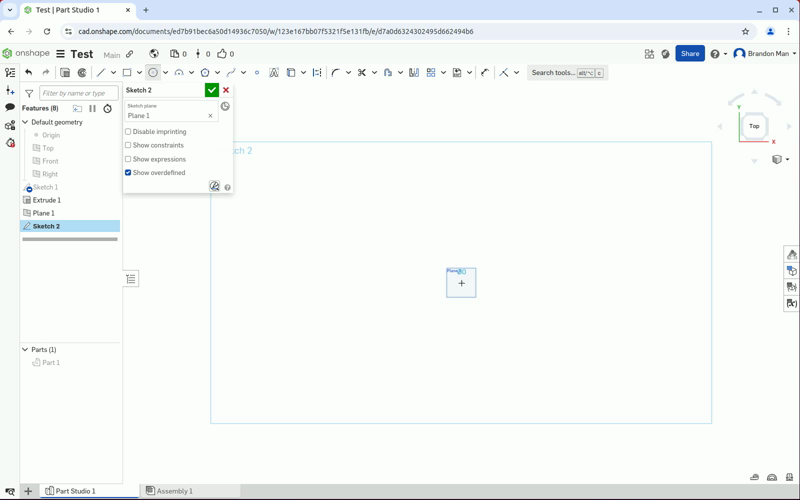
mouse_move(477, 282)
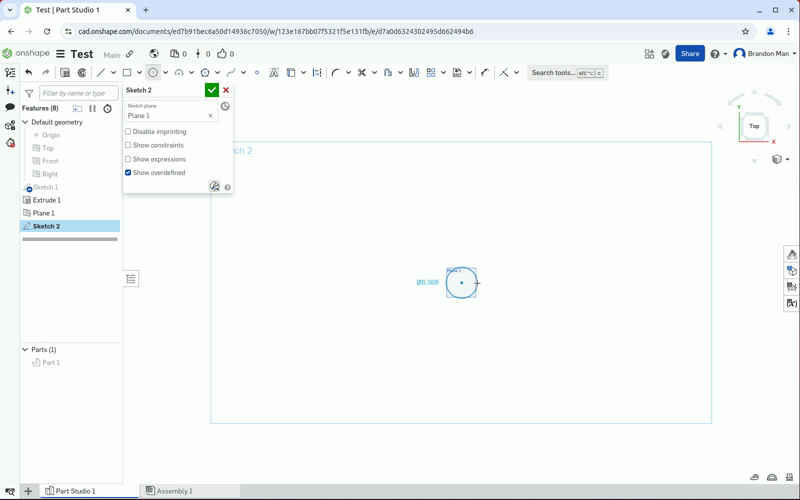
click(477, 282)
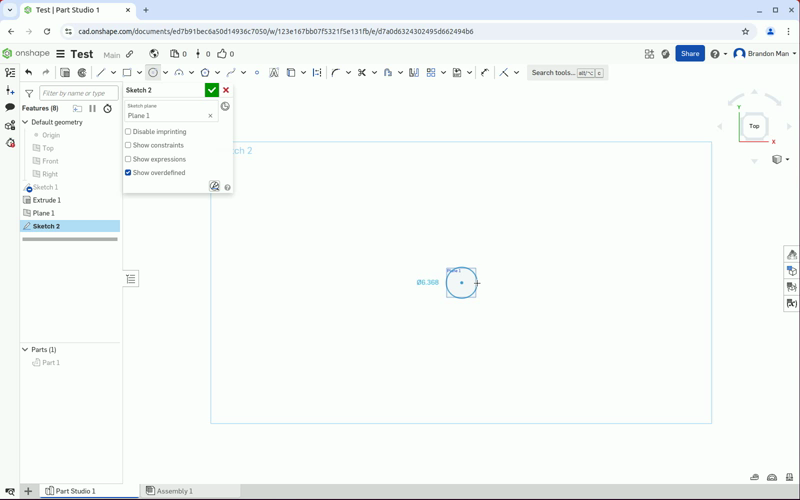
key(esc)
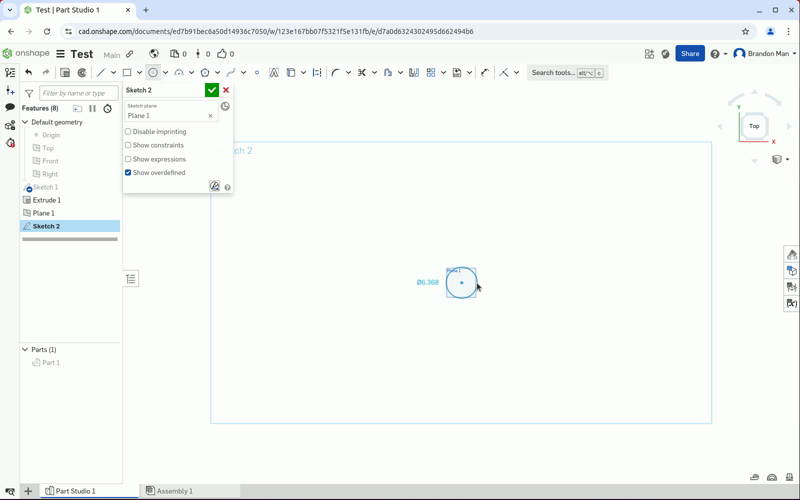
mouse_move(448, 278)
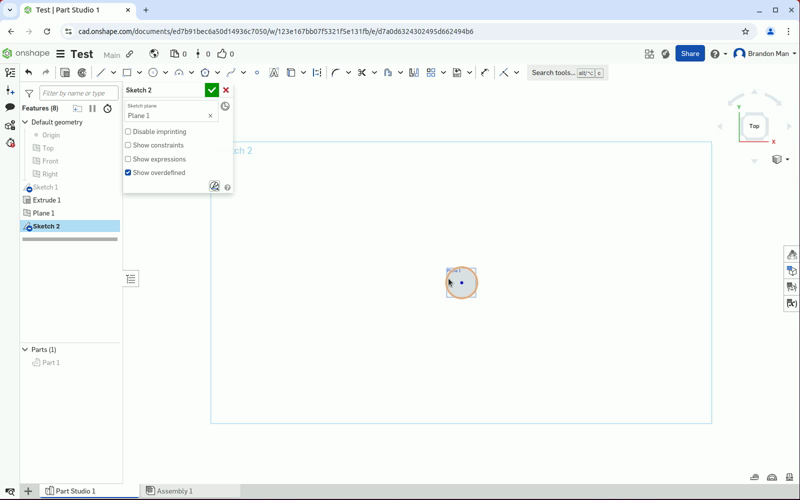
scroll(6)
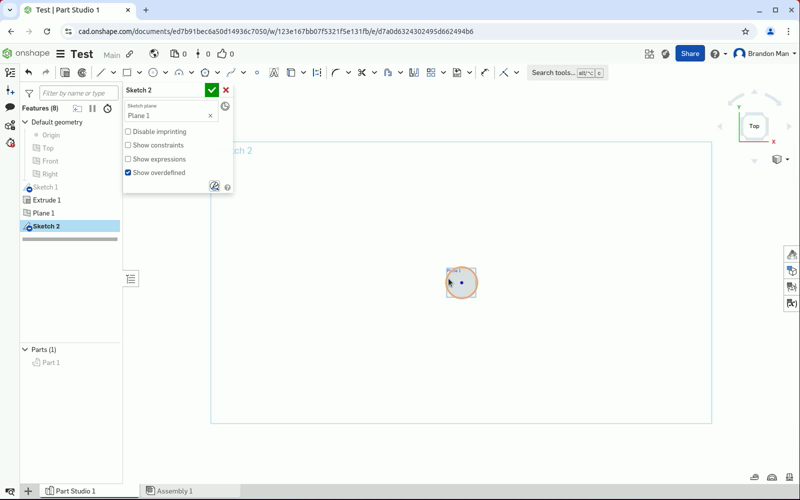
scroll(6)
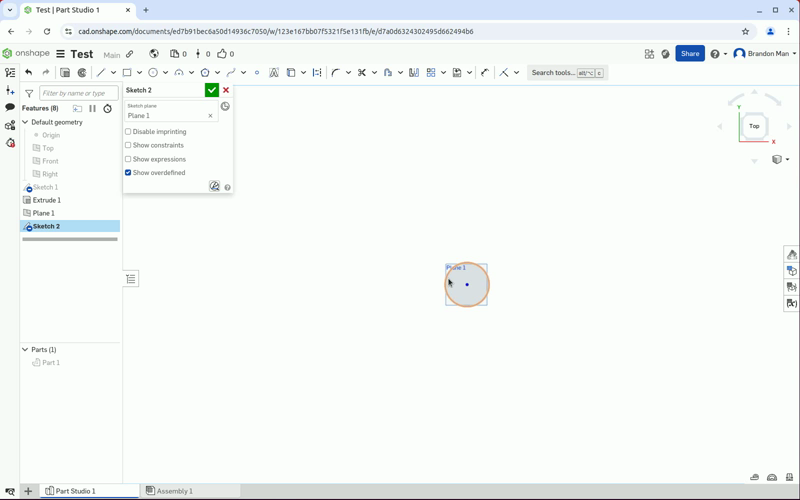
scroll(6)
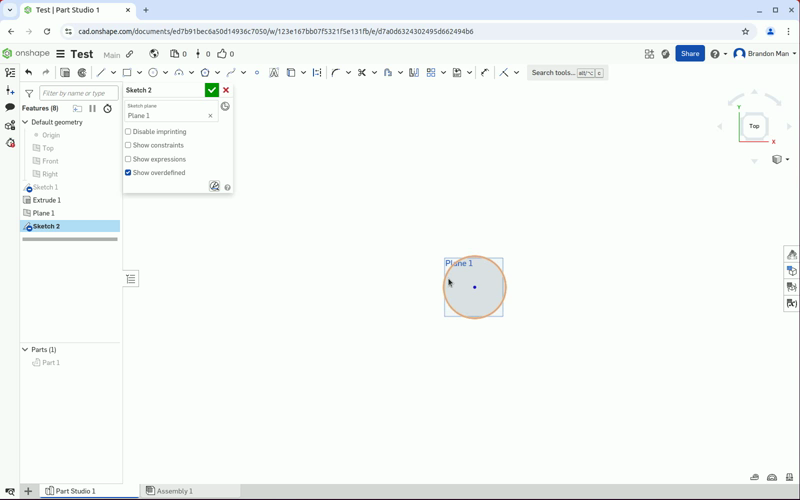
scroll(6)
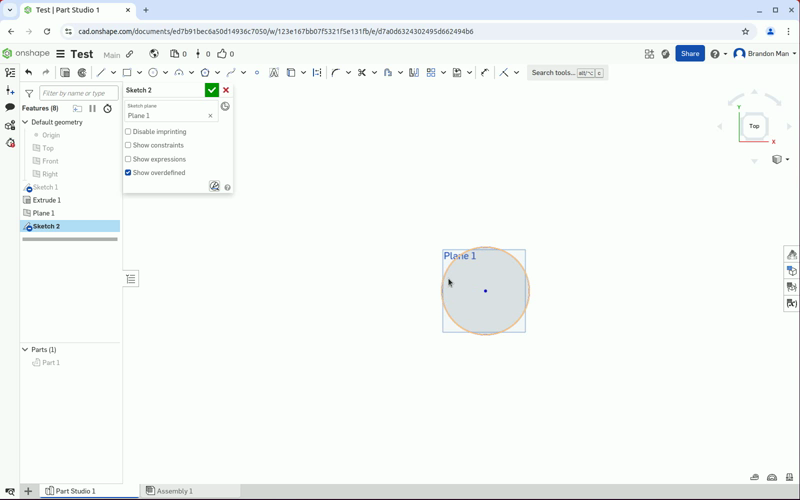
scroll(6)
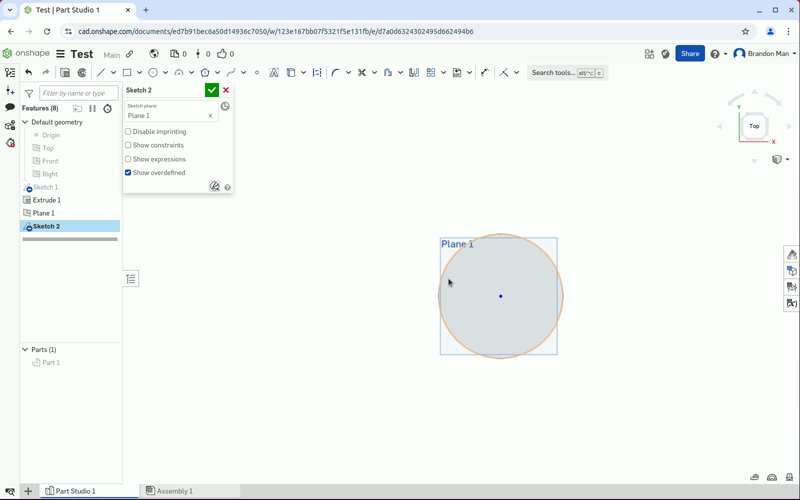
scroll(6)
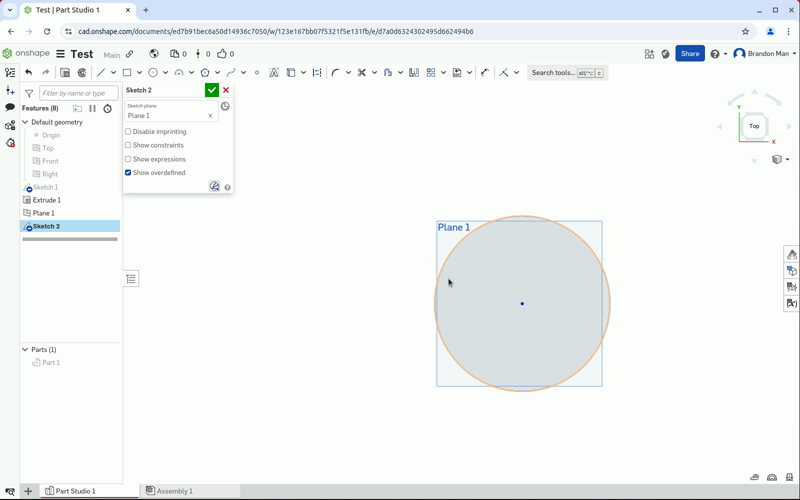
scroll(6)
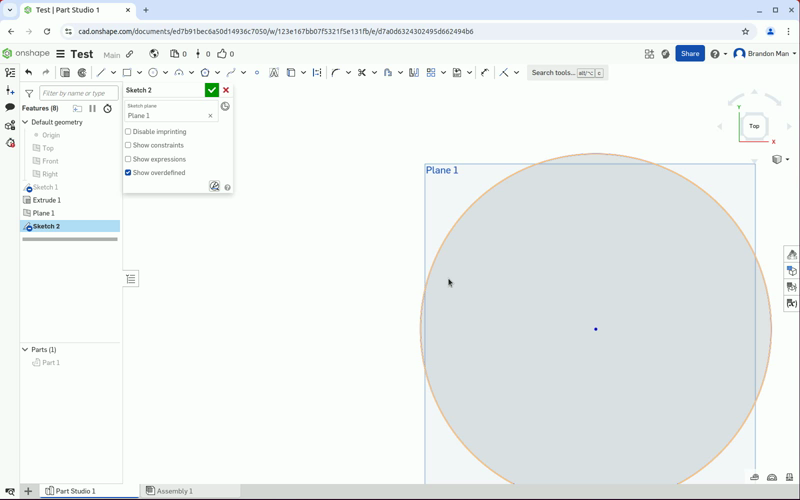
click(448, 278)
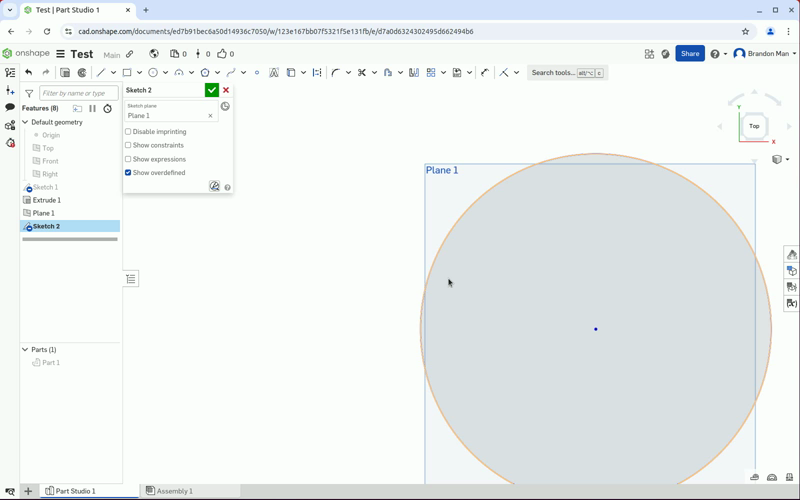
scroll(-6)
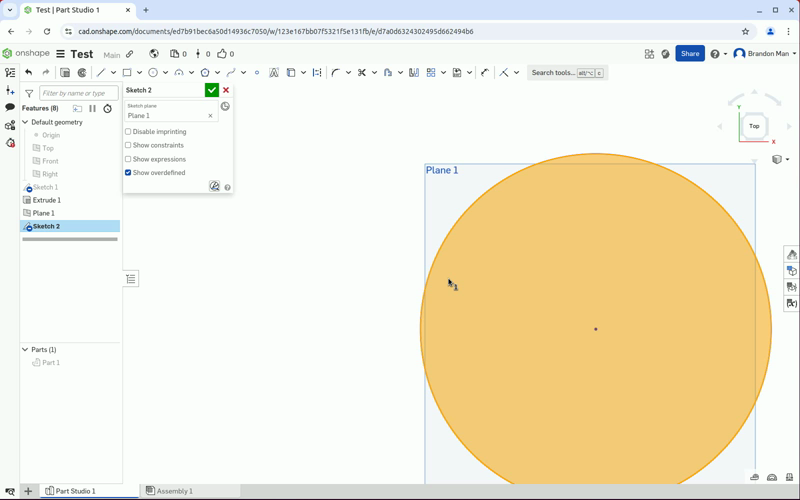
scroll(-6)
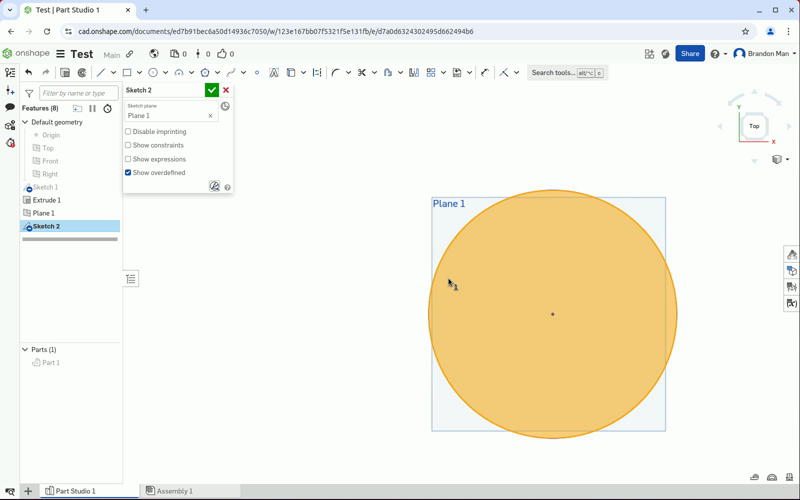
scroll(-6)
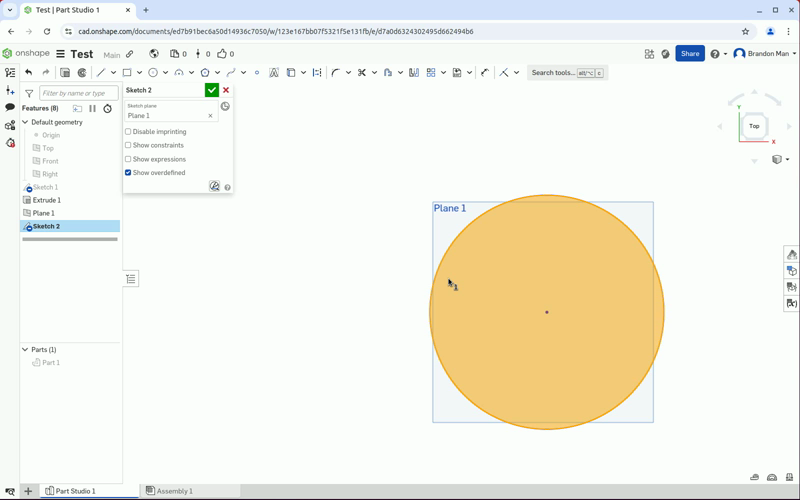
scroll(-6)
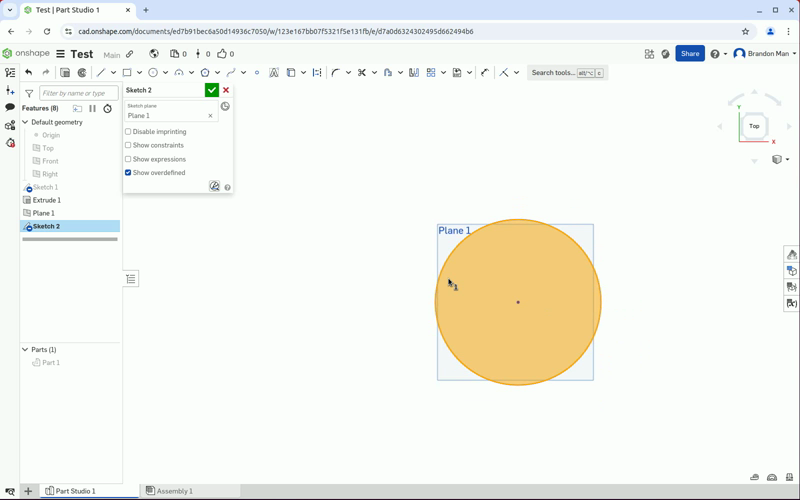
scroll(-6)
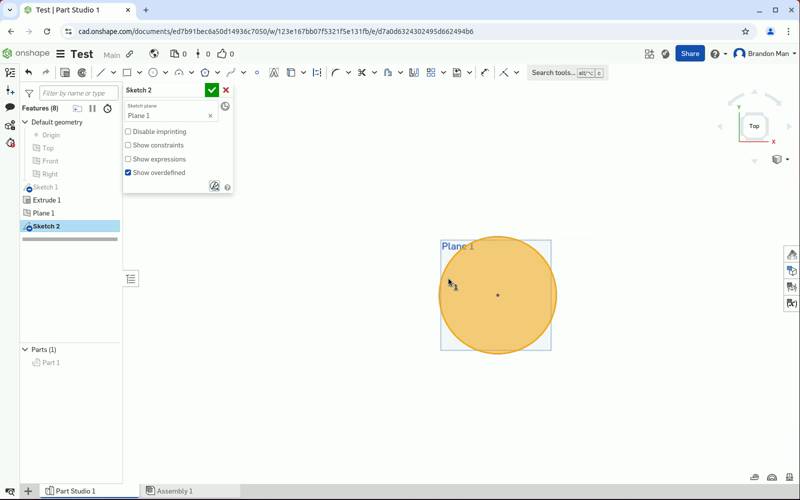
scroll(-6)
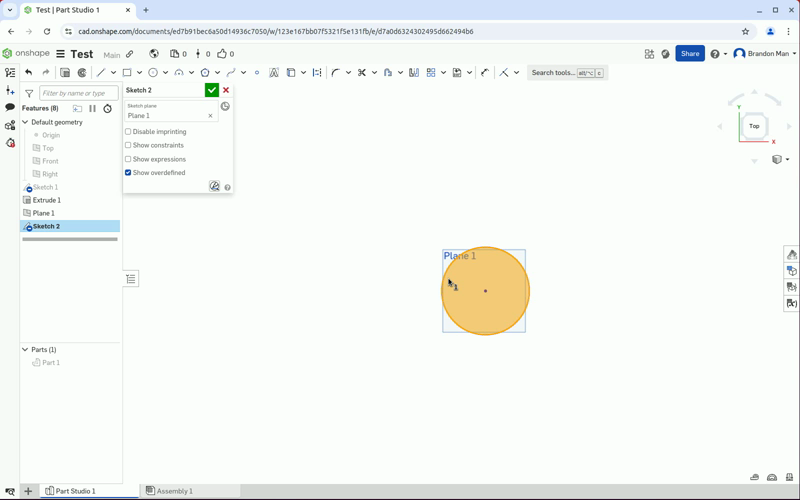
scroll(-6)
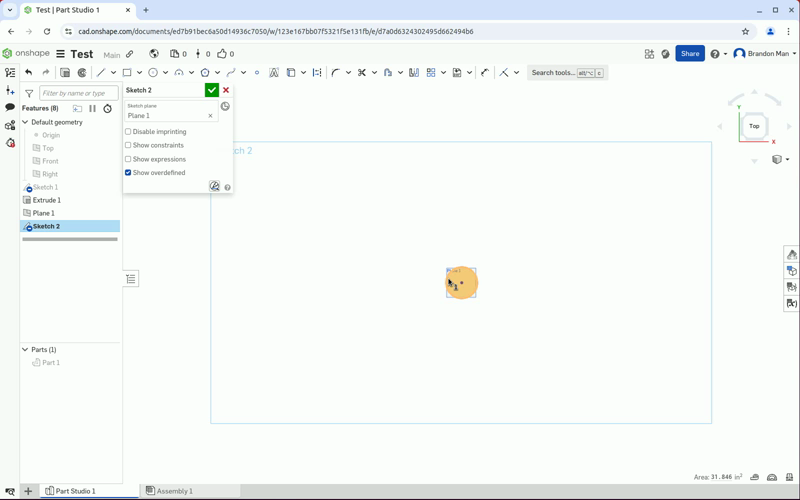
mouse_move(73, 352)
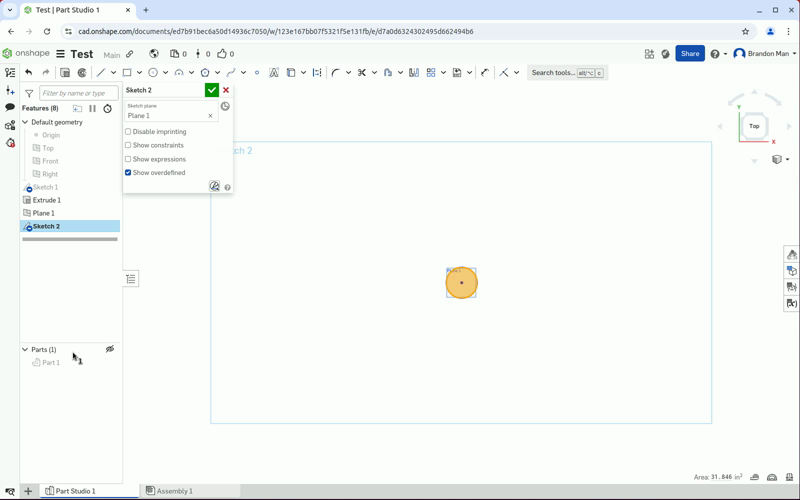
key(shift+y)
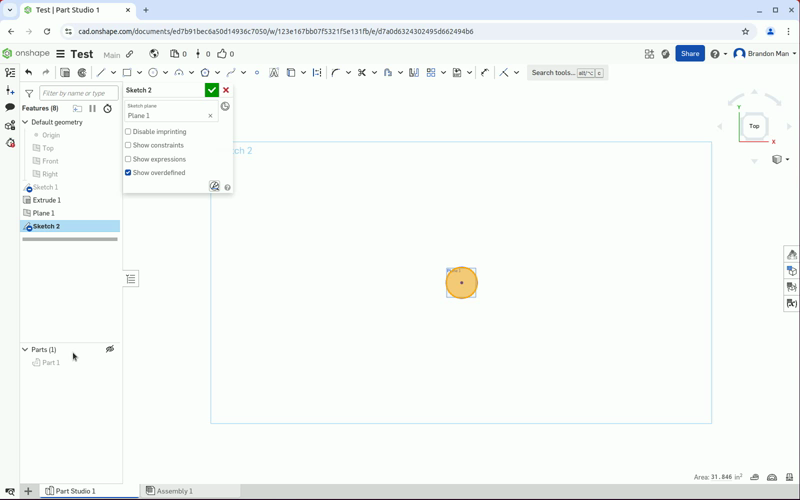
key(shift+e)
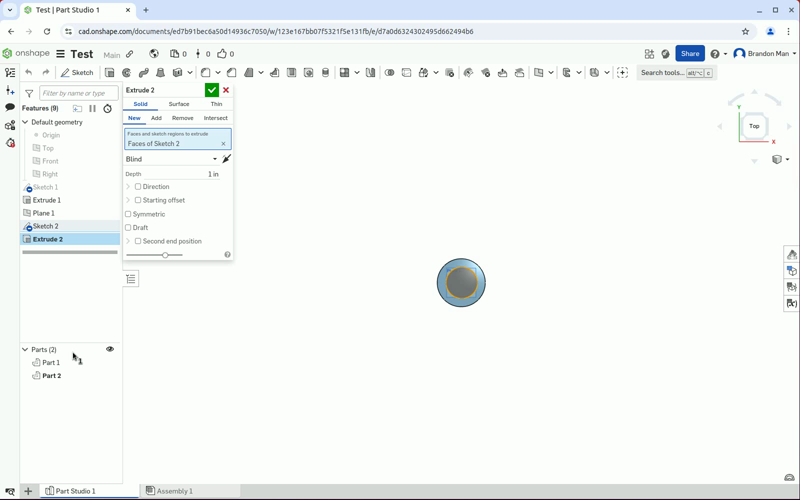
mouse_move(143, 106)
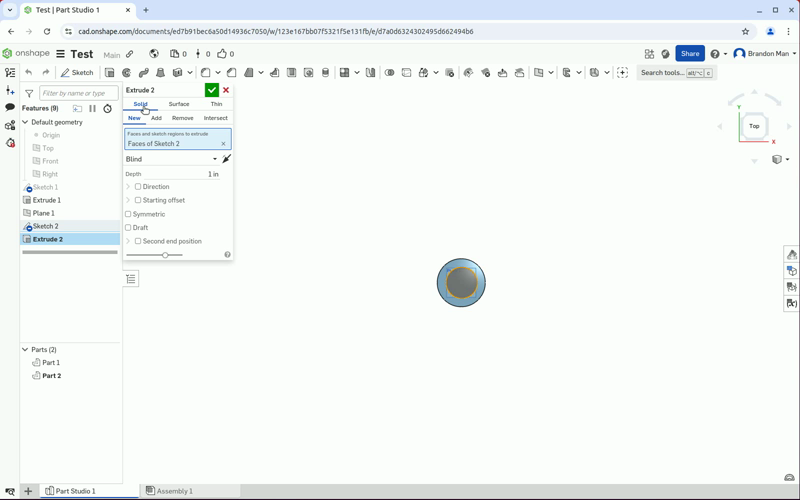
click(143, 106)
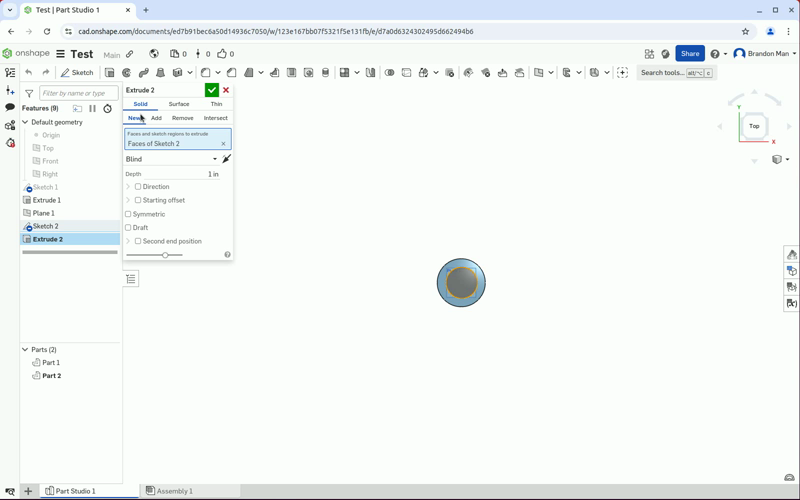
mouse_move(137, 120)
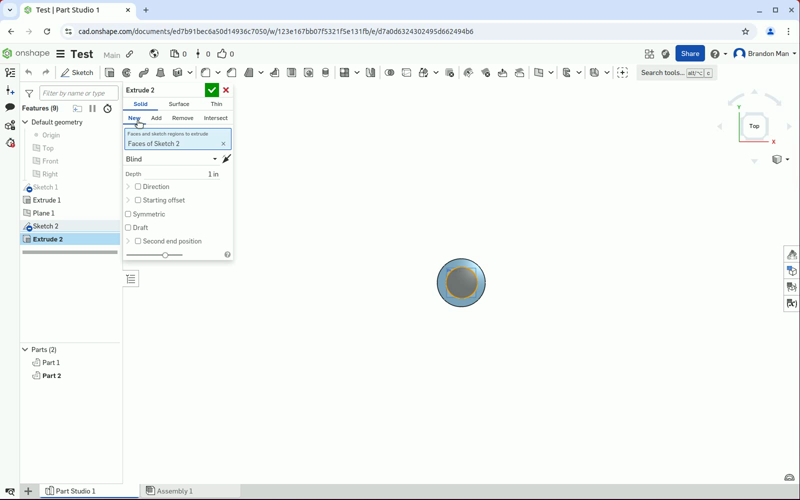
click(137, 120)
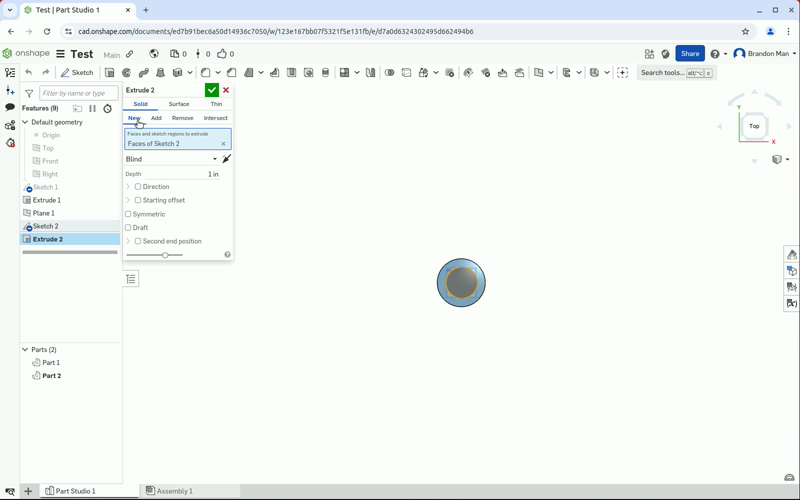
key(tab, 4)
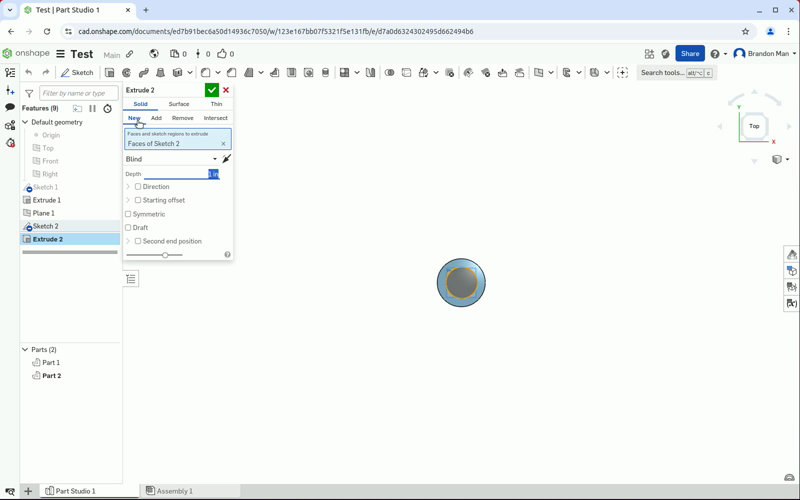
text(20.22)
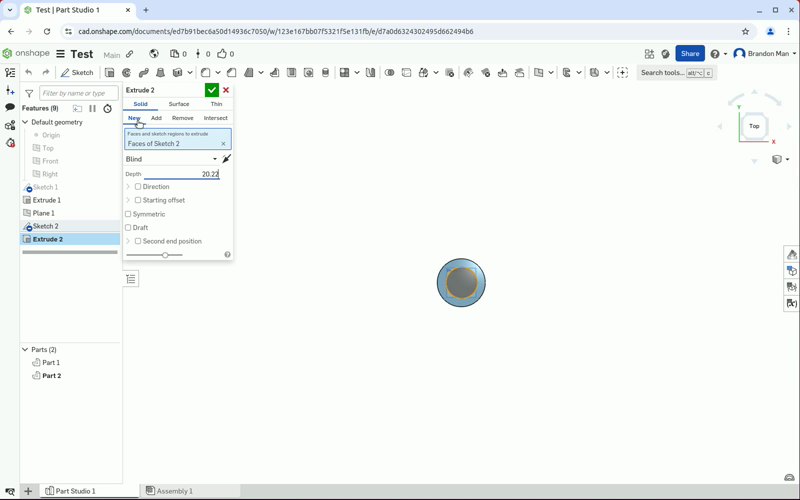
key(enter)
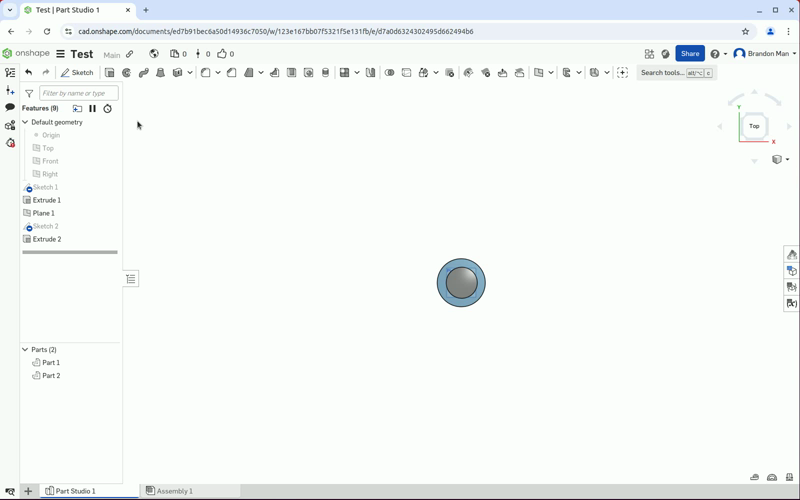
key(shift+h)
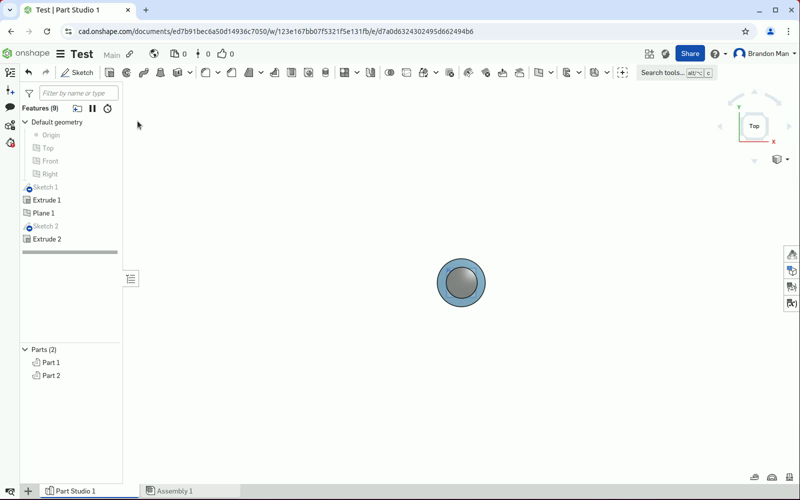
key(shift+h)
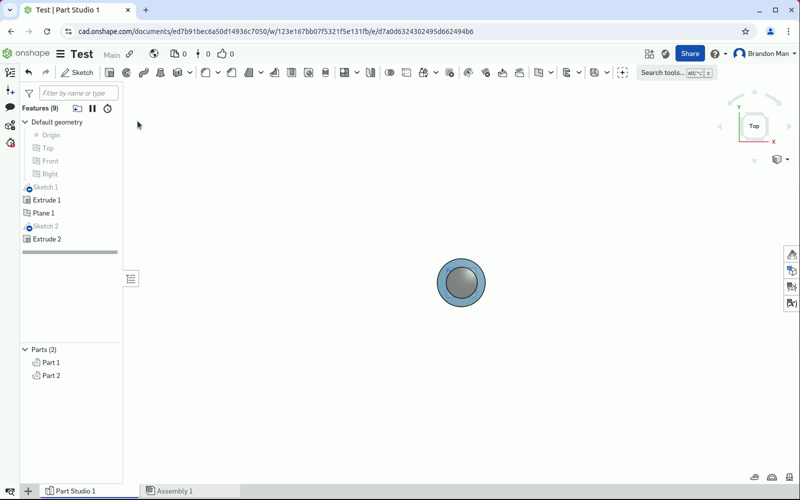
mouse_move(73, 189)
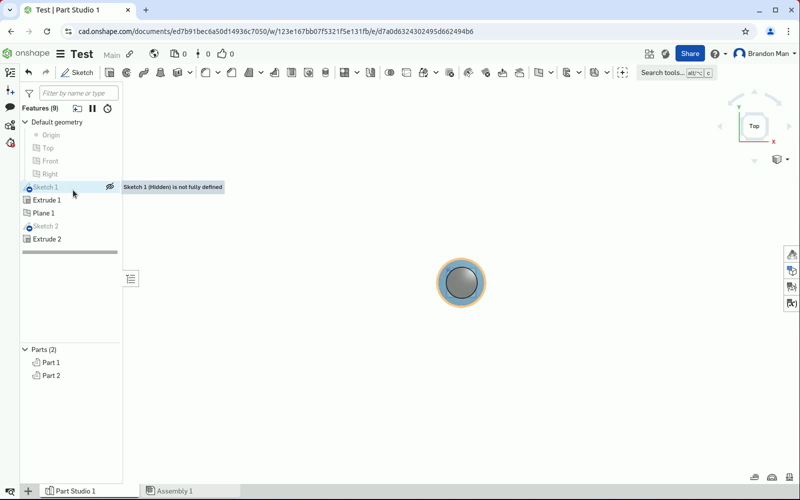
click(73, 189)
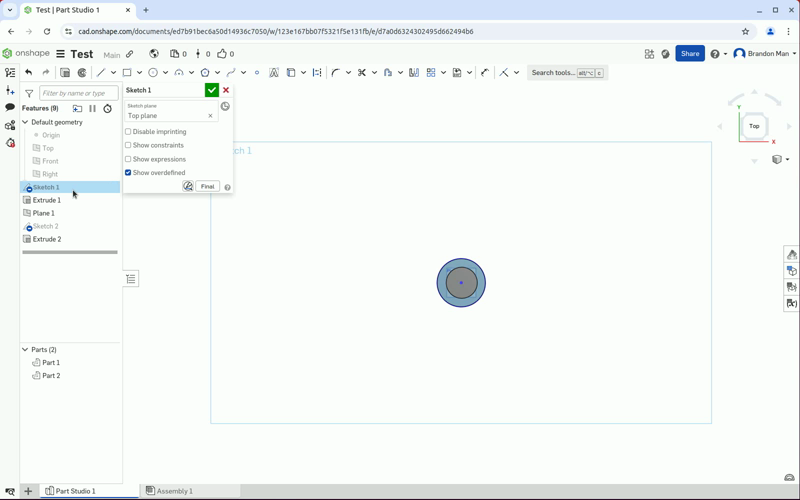
mouse_move(229, 92)
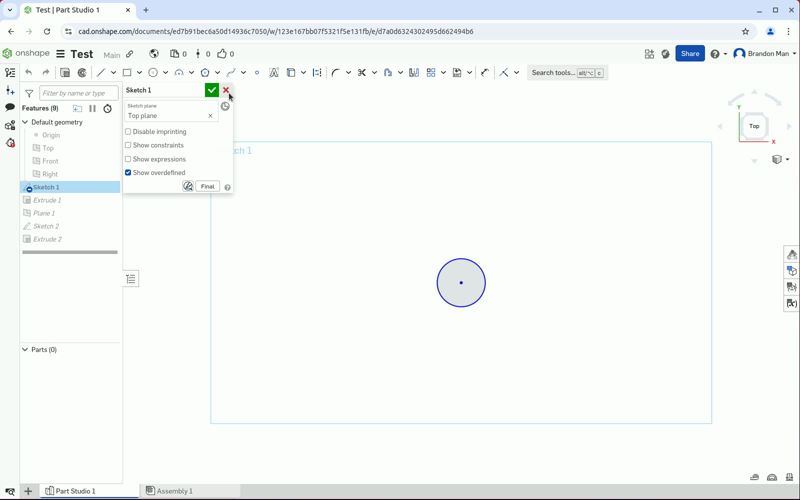
click(229, 92)
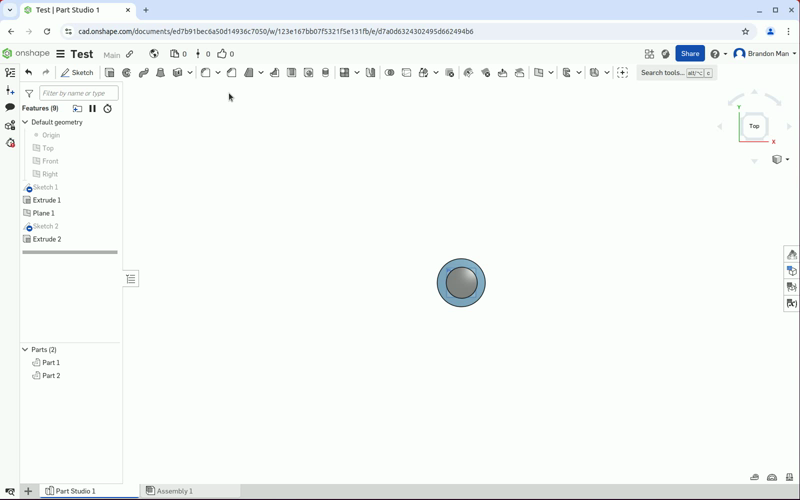
mouse_move(73, 352)
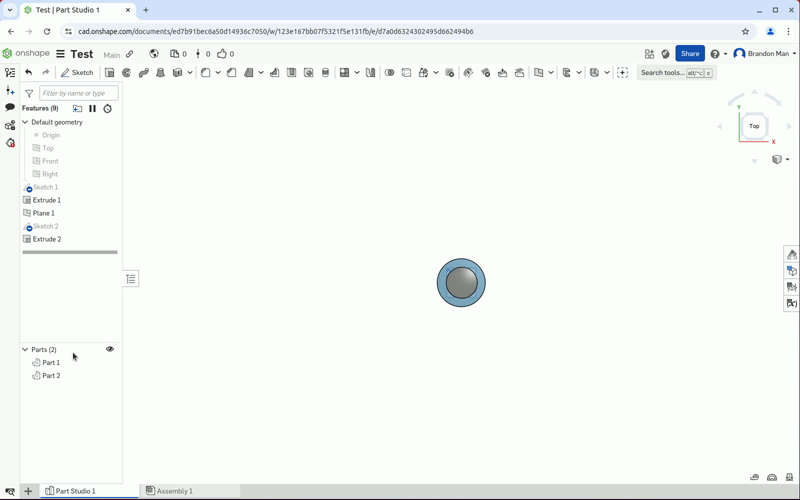
key(y)
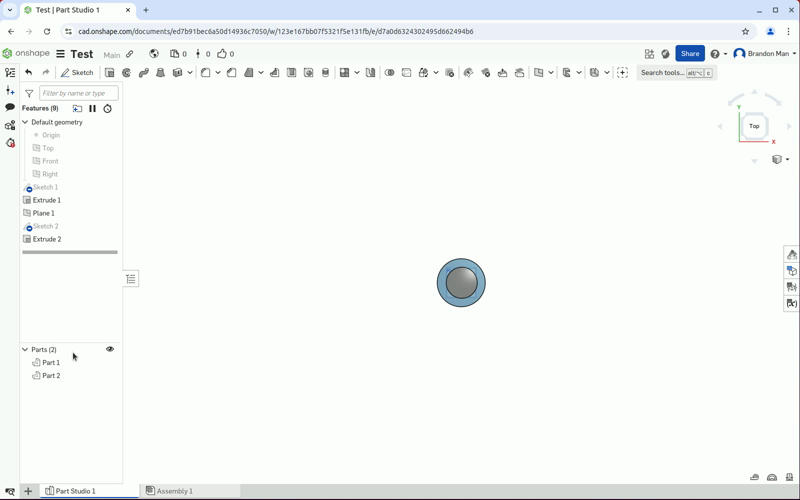
key(shift+p)
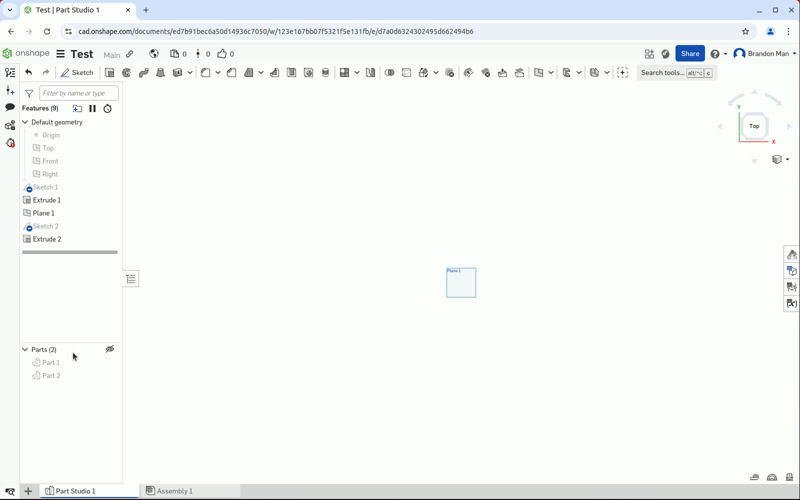
key(space)
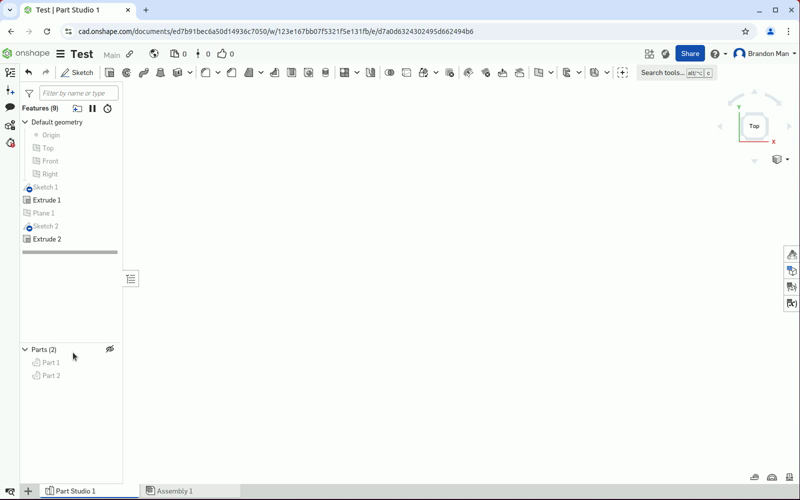
key_down(shift)
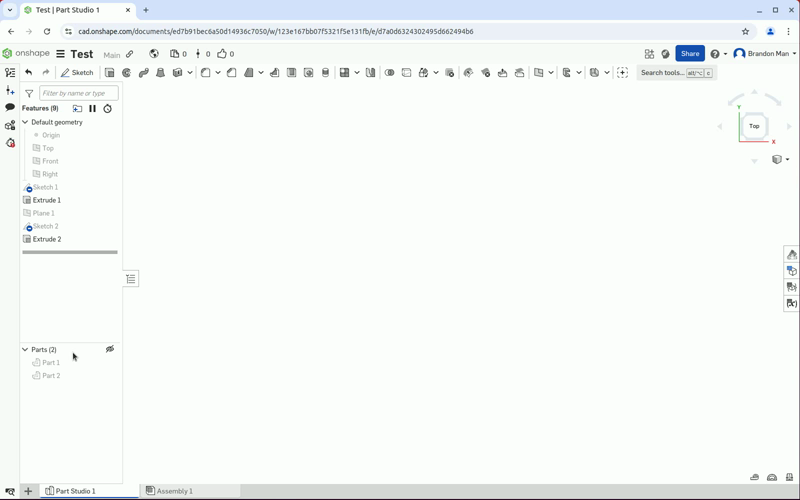
key(up)
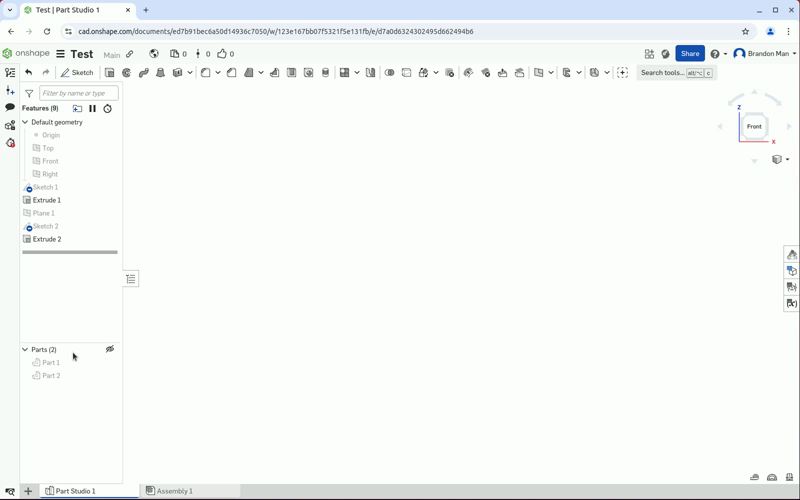
key_up(shift)
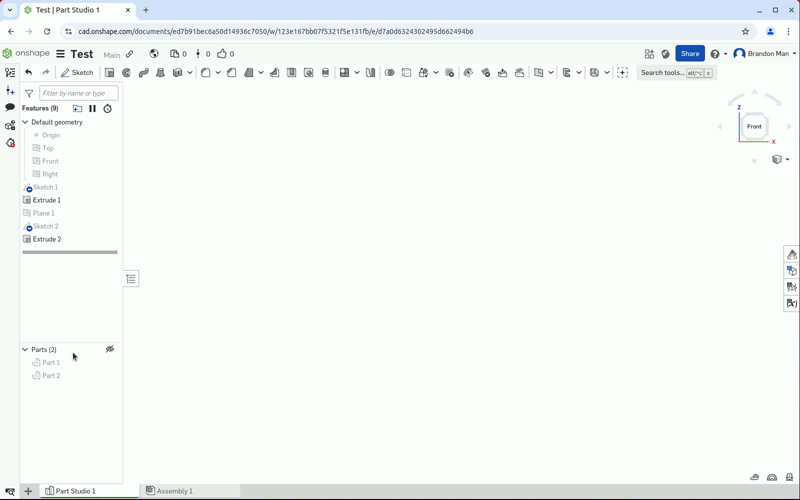
mouse_move(73, 352)
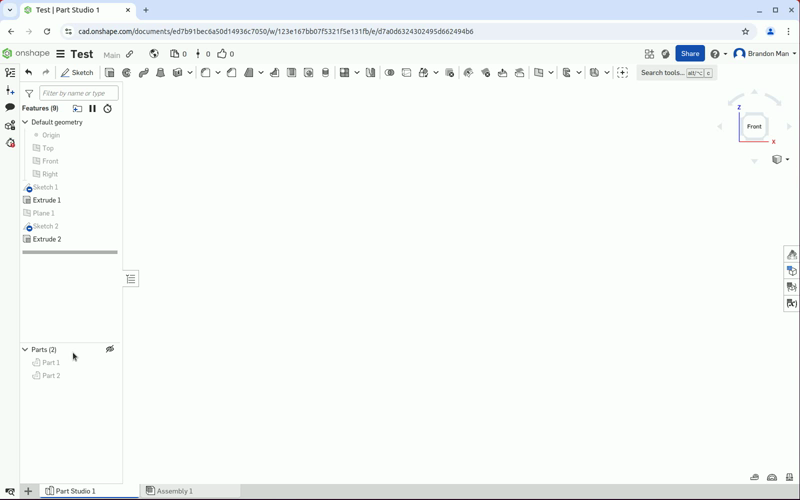
key(shift+y)
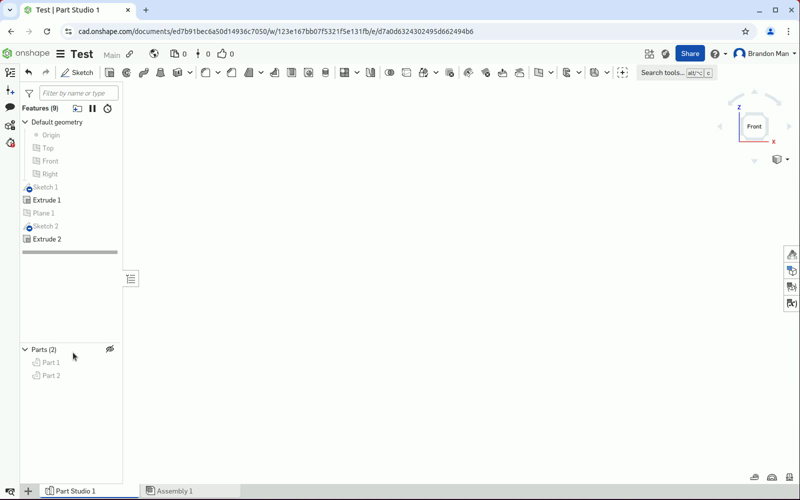
key(shift+s)
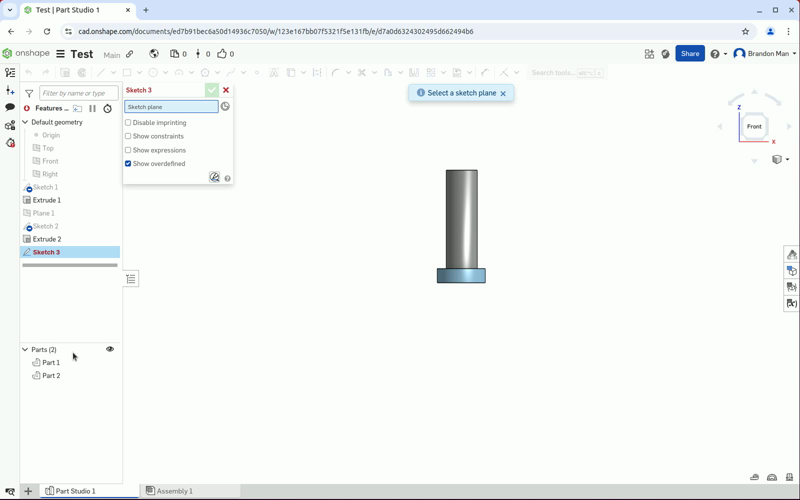
mouse_move(73, 163)
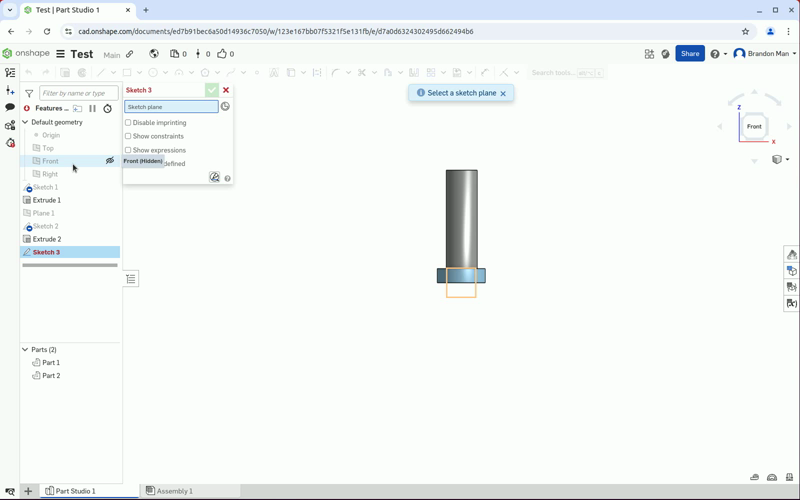
click(73, 163)
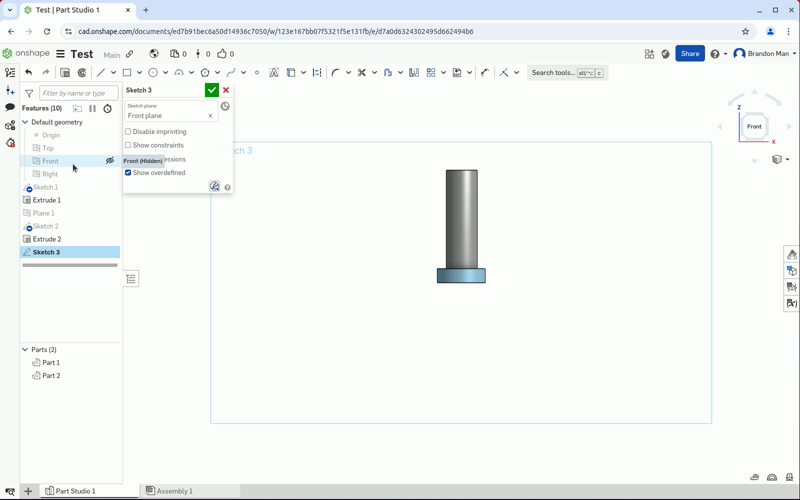
mouse_move(73, 352)
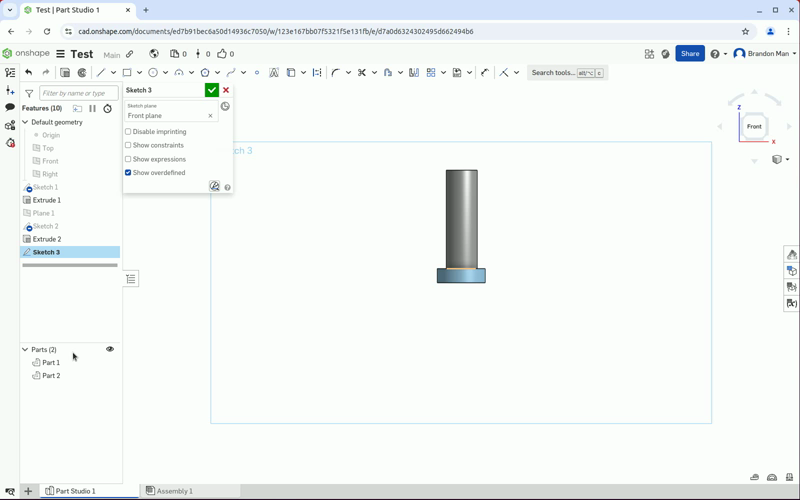
key(y)
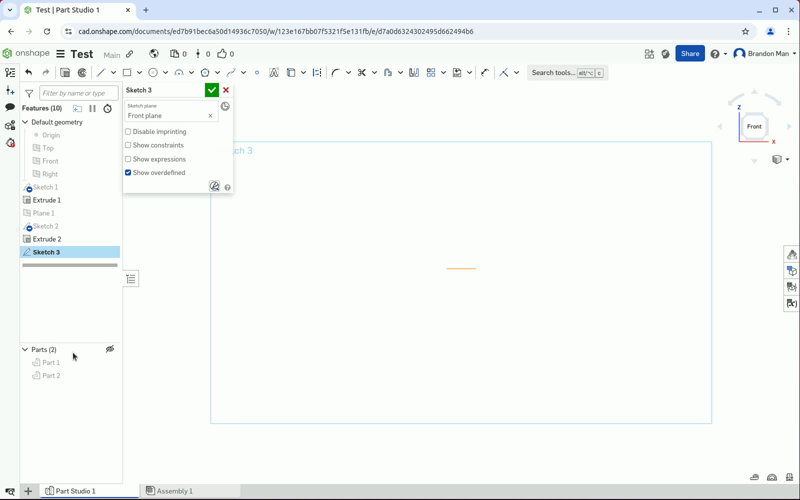
key(c)
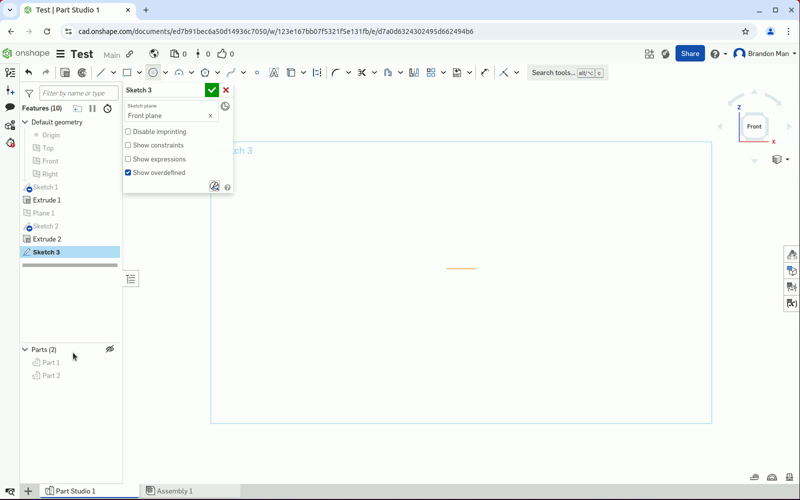
key_down(shift)
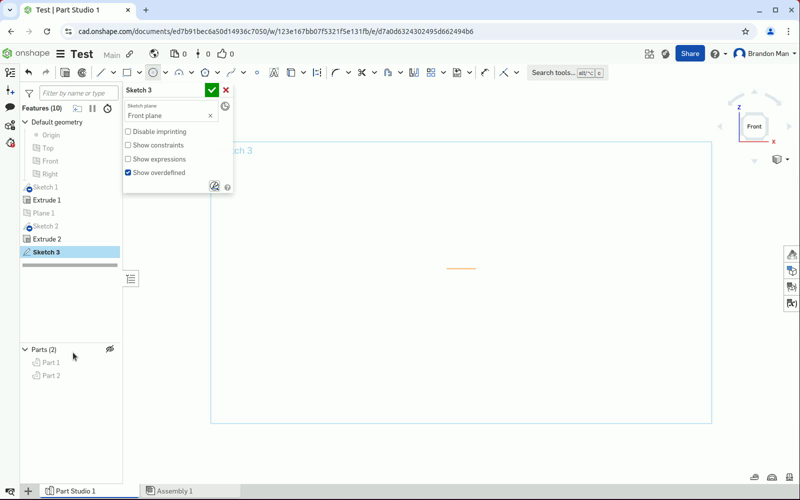
mouse_move(461, 184)
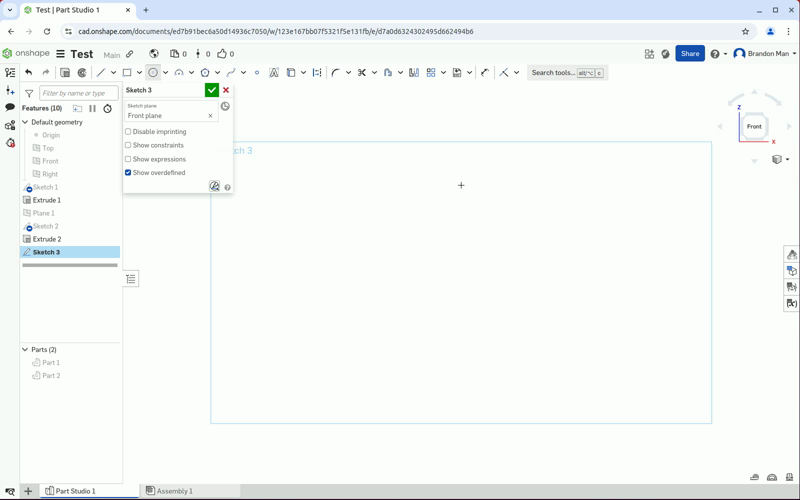
click(461, 184)
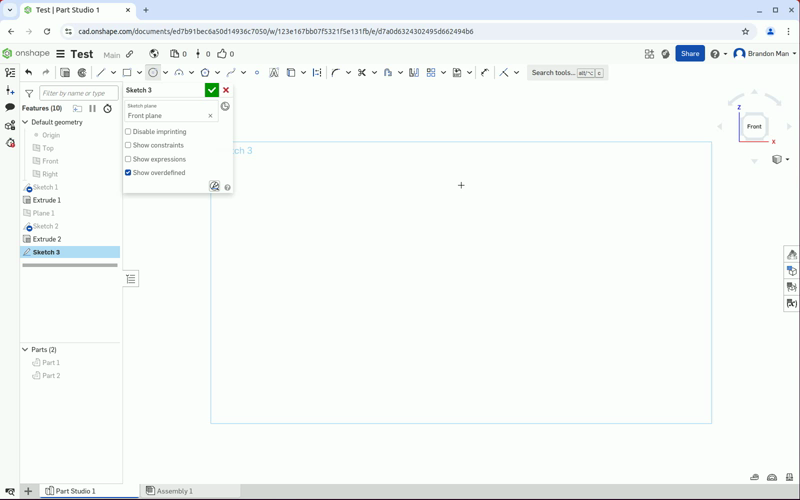
key_up(shift)
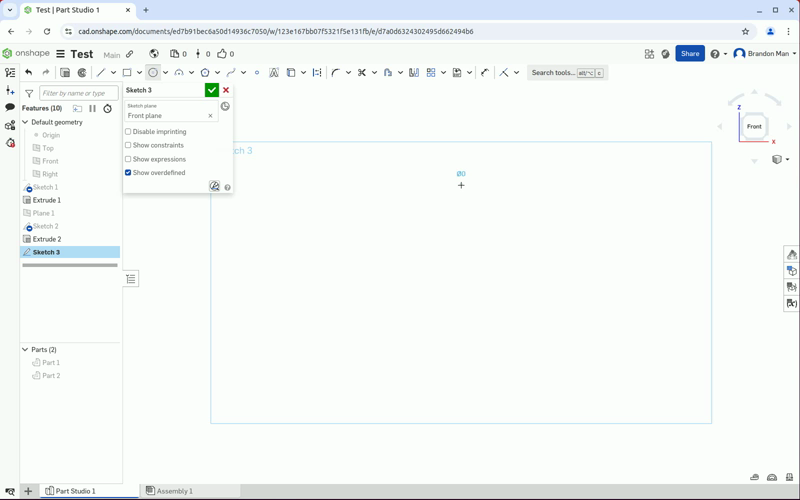
mouse_move(465, 184)
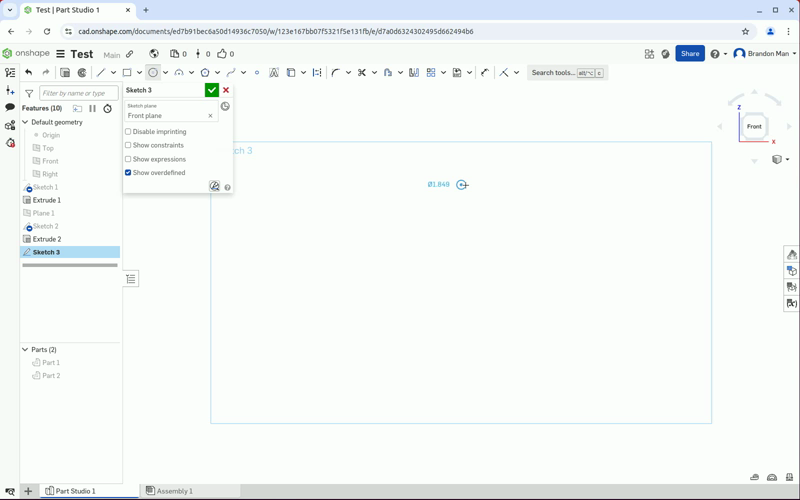
click(465, 184)
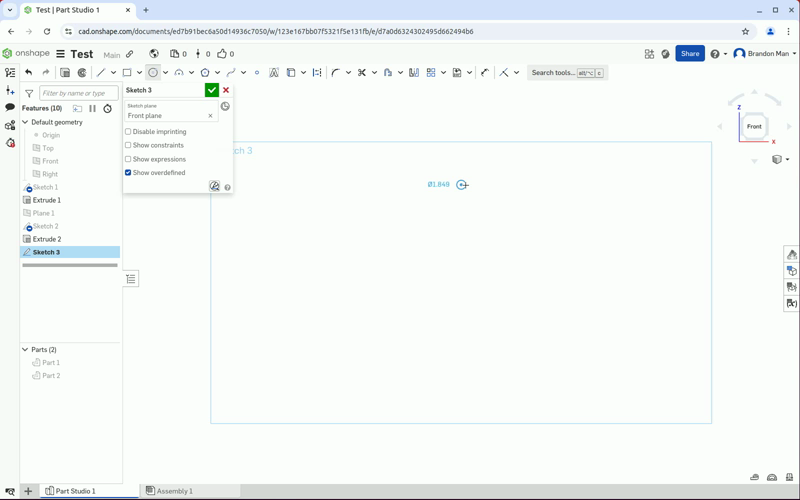
key(esc)
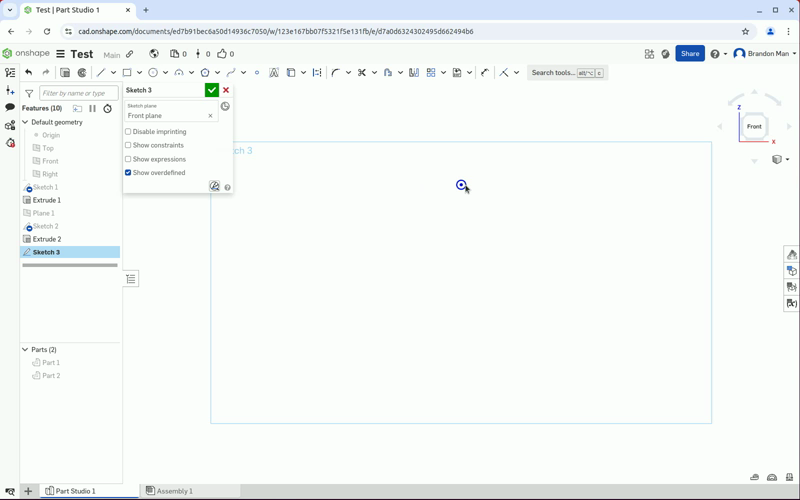
mouse_move(463, 181)
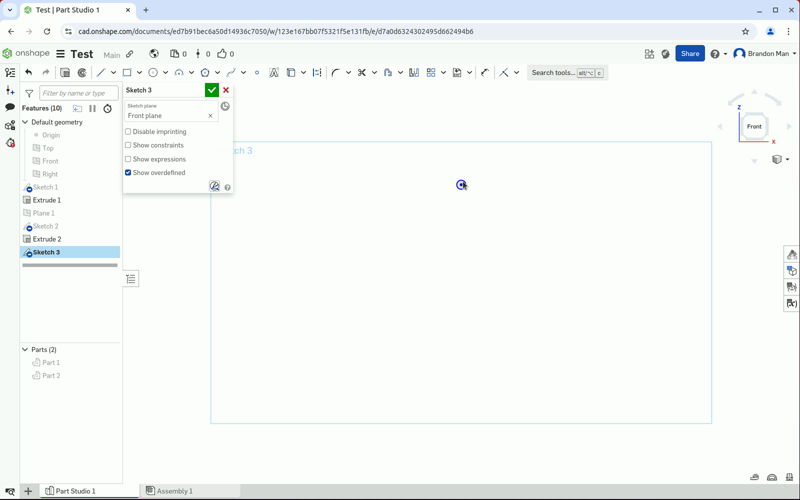
scroll(6)
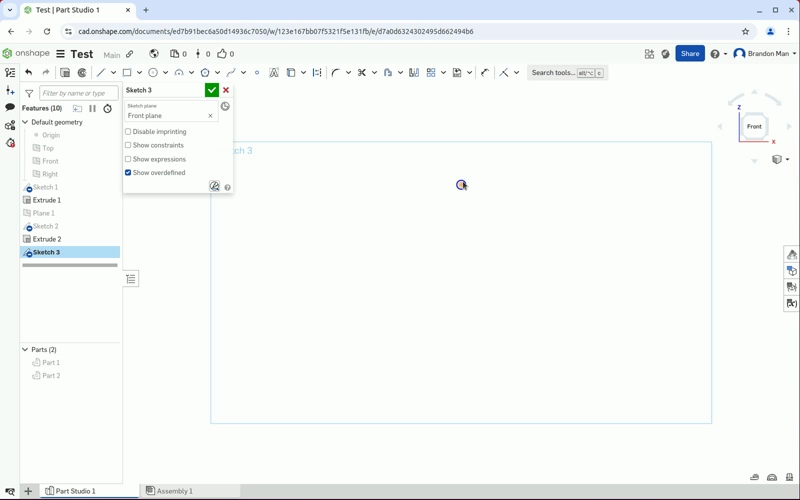
scroll(6)
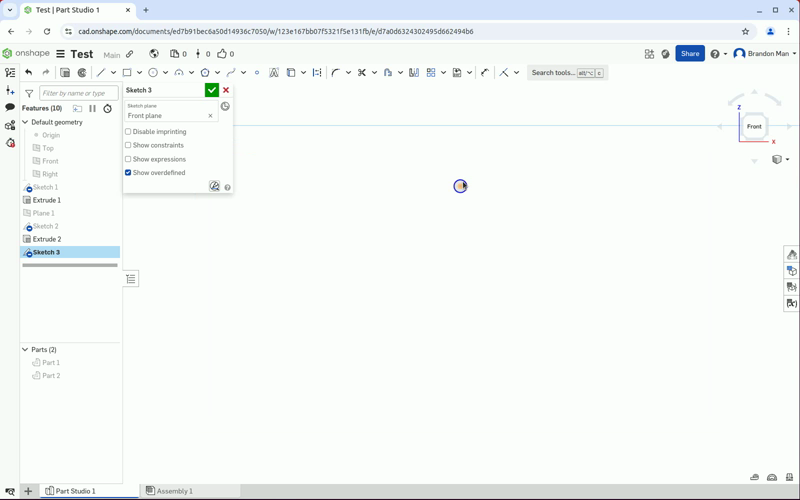
scroll(6)
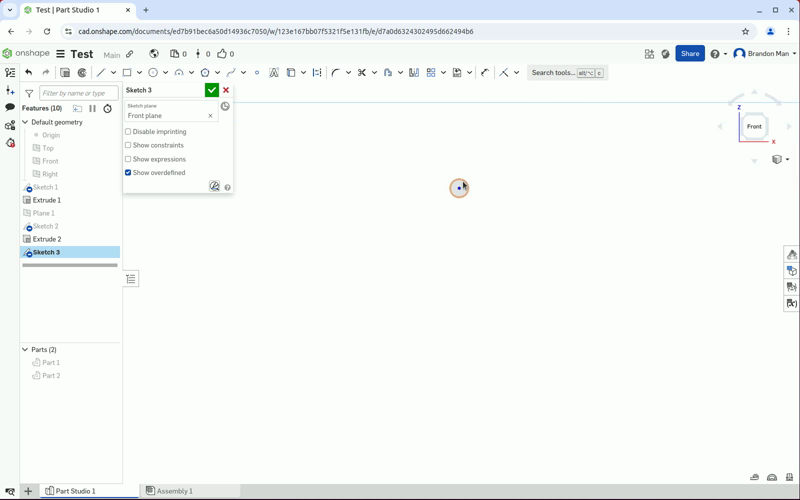
scroll(6)
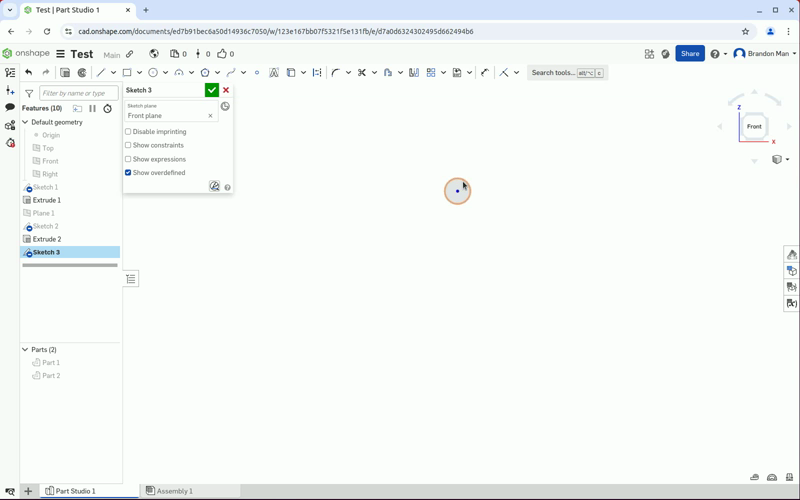
scroll(6)
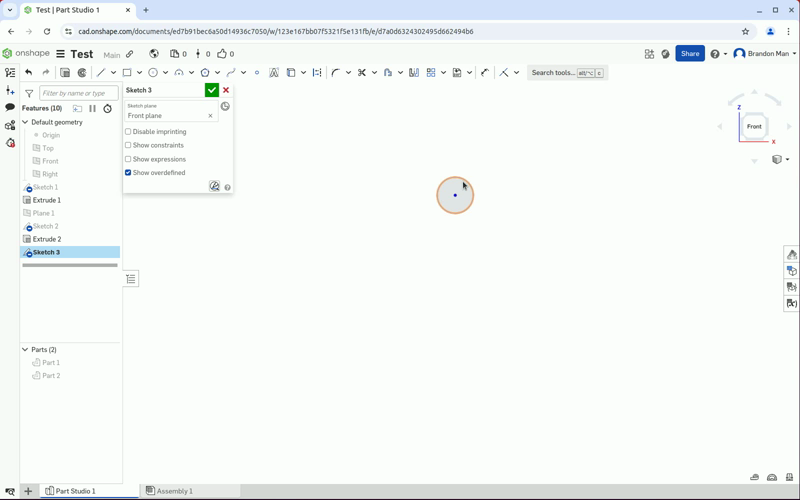
scroll(6)
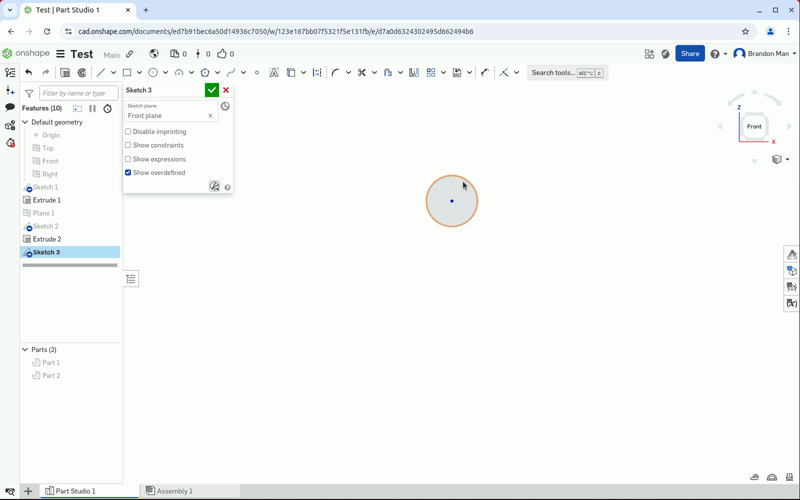
scroll(6)
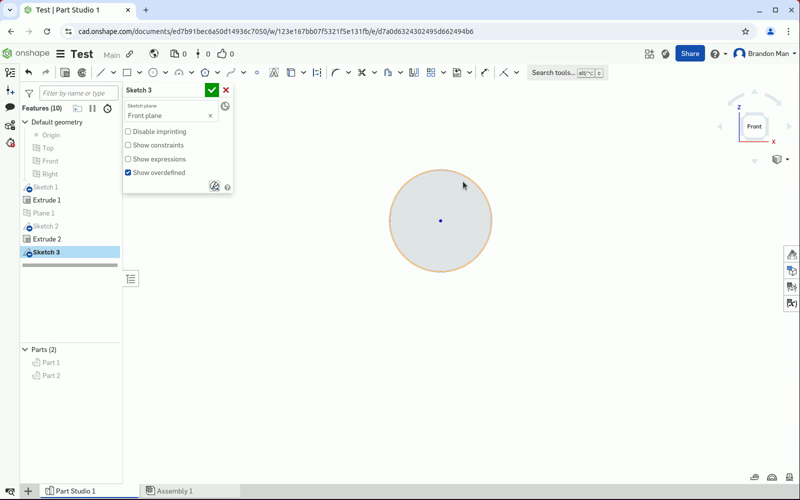
click(463, 181)
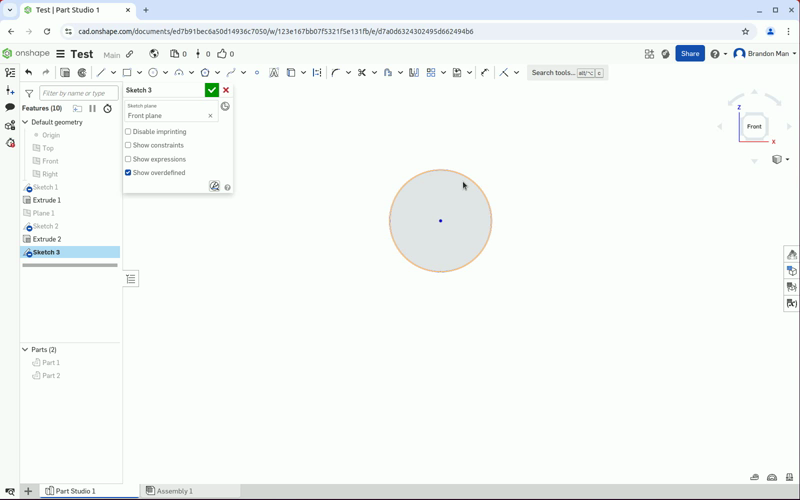
scroll(-6)
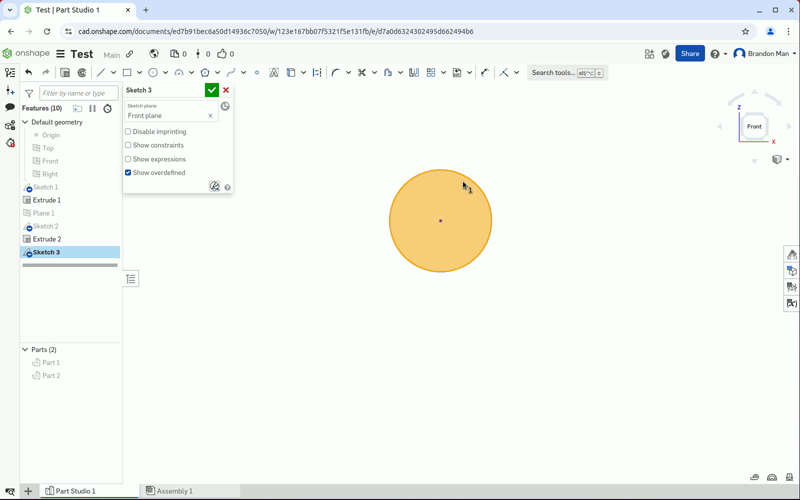
scroll(-6)
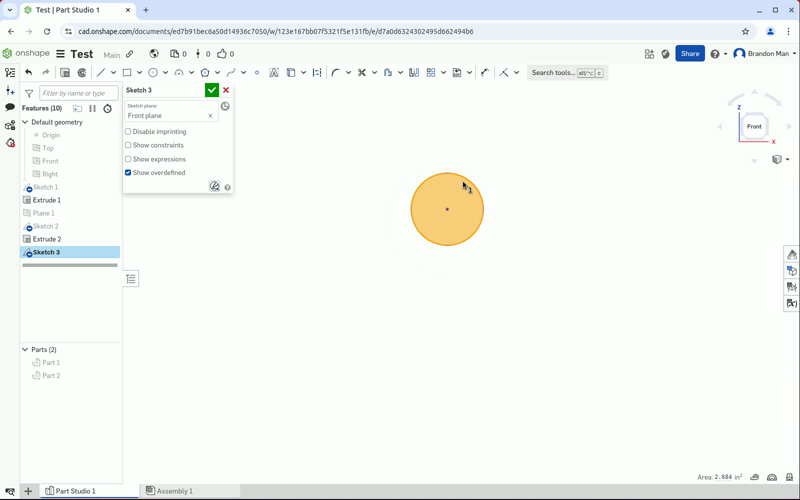
scroll(-6)
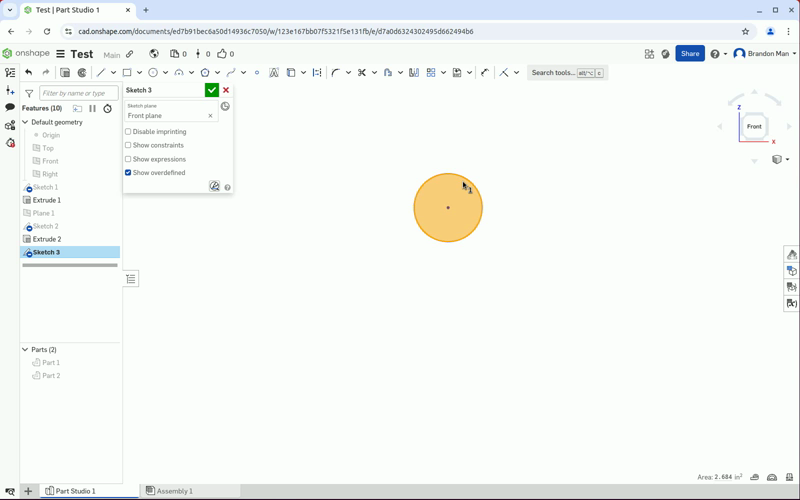
scroll(-6)
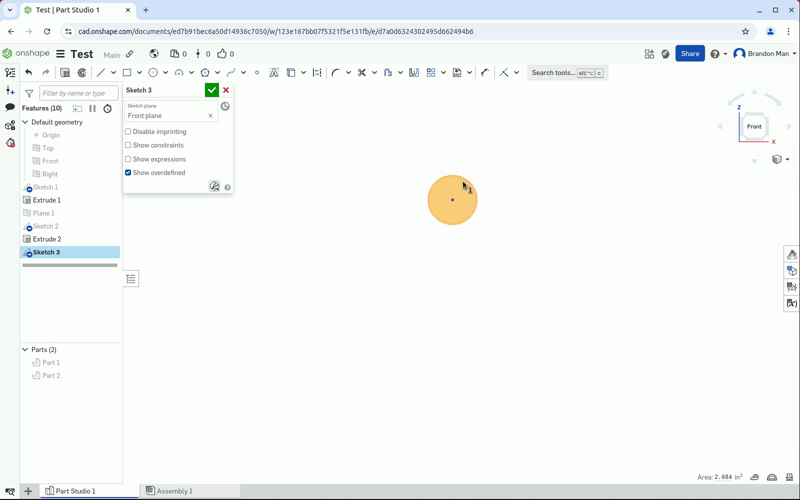
scroll(-6)
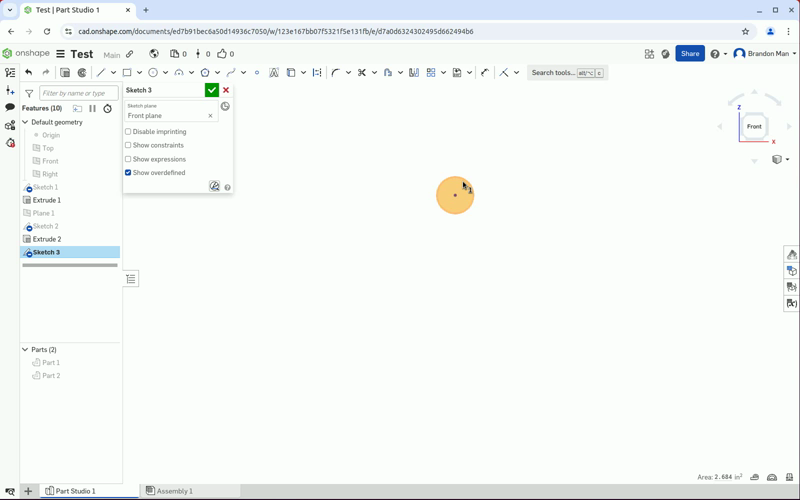
scroll(-6)
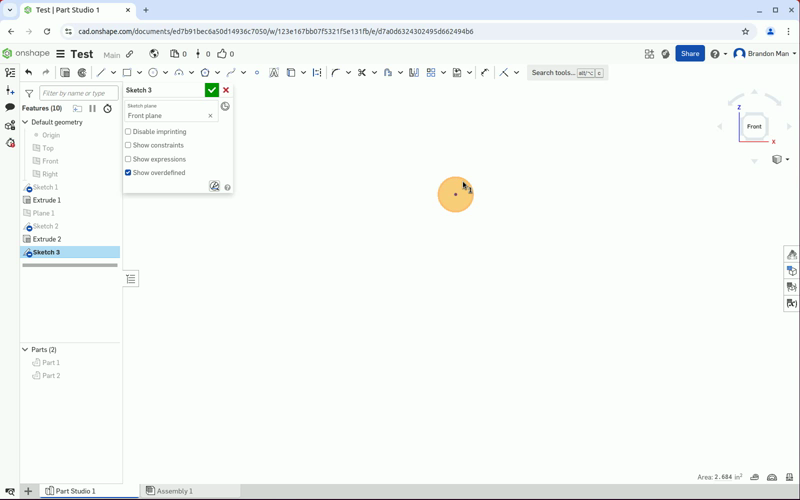
scroll(-6)
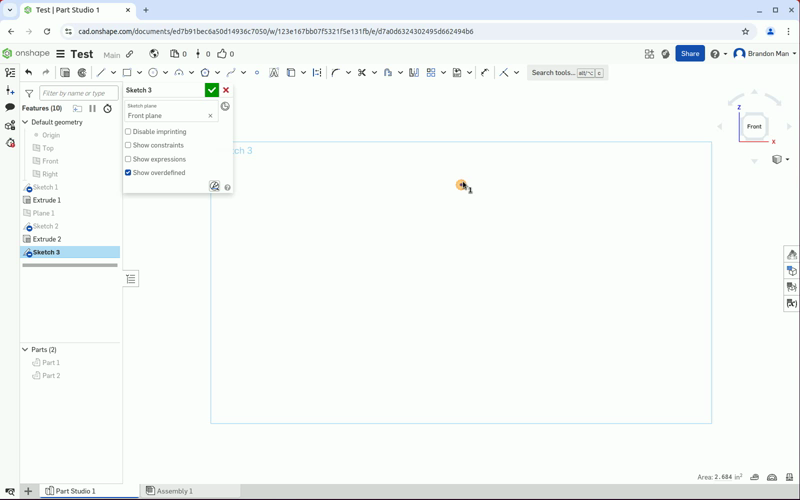
mouse_move(73, 352)
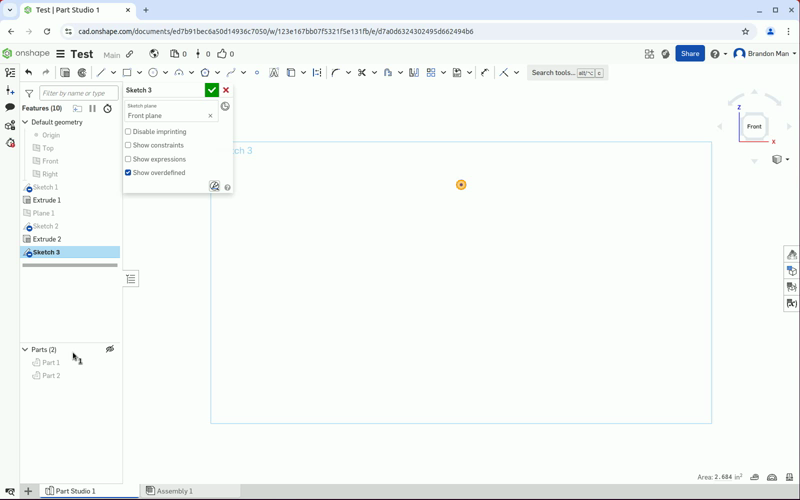
key(shift+y)
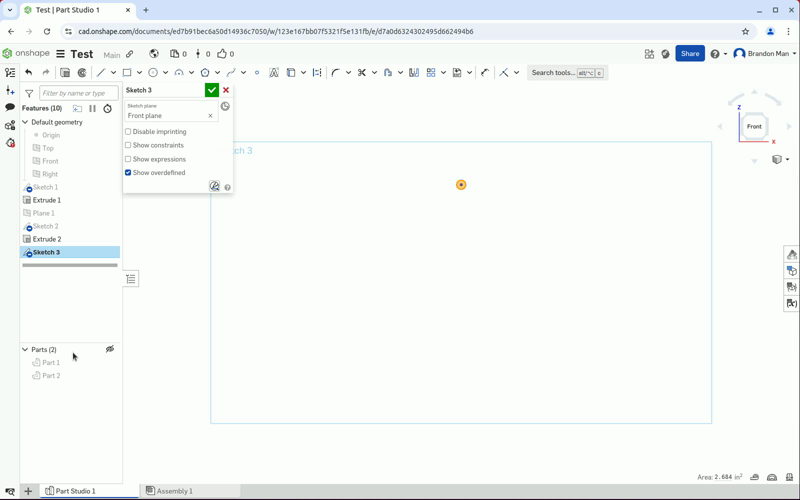
key(shift+e)
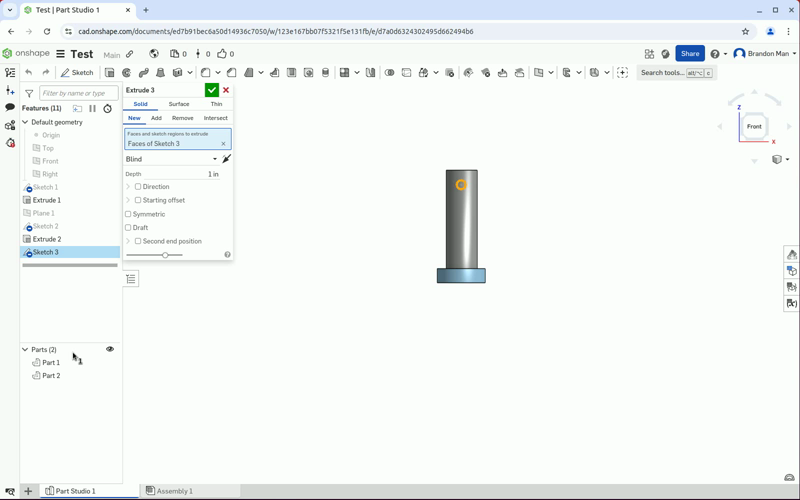
mouse_move(143, 106)
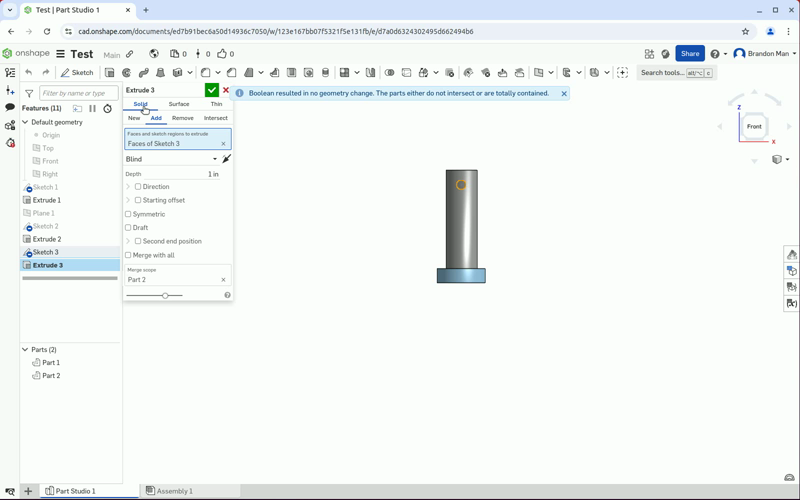
click(143, 106)
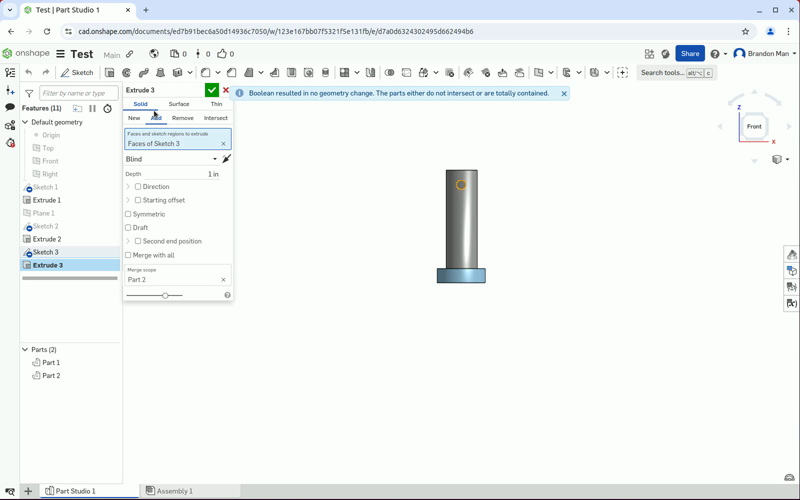
mouse_move(186, 120)
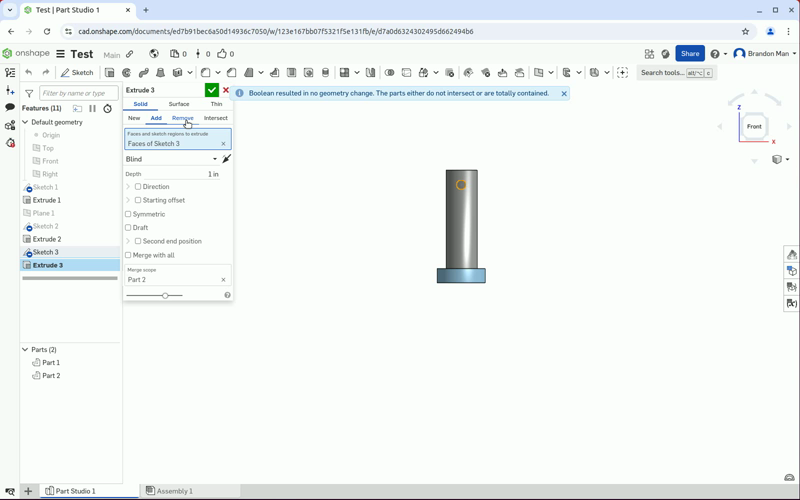
click(186, 120)
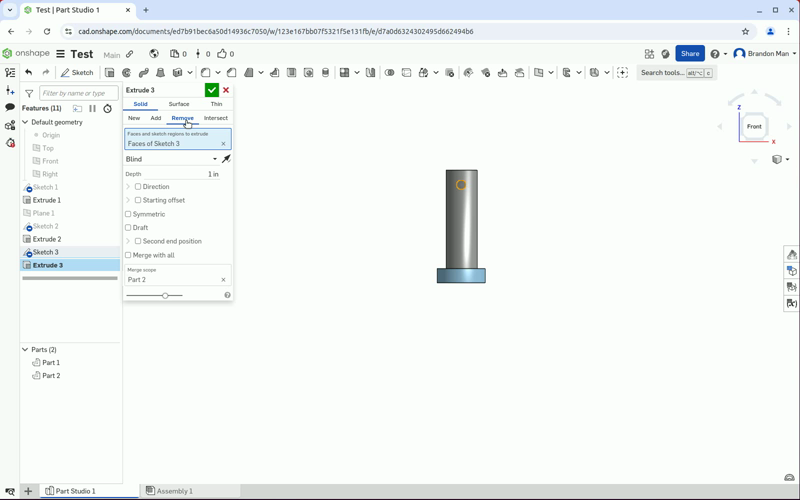
key(tab, 4)
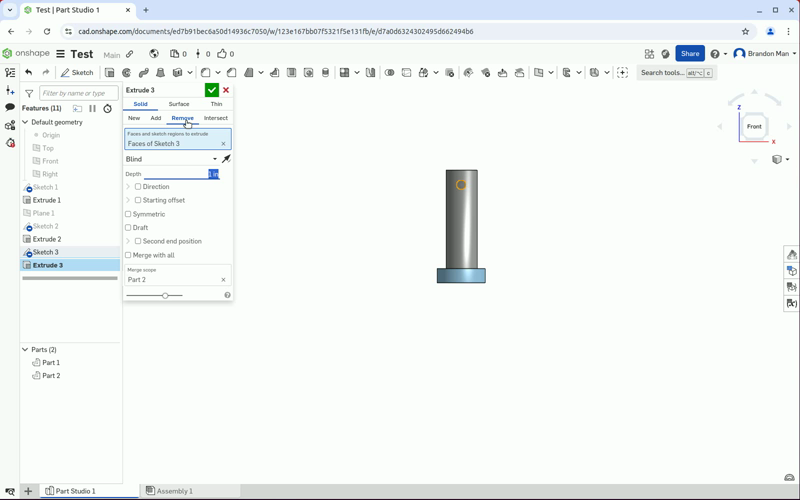
text(12.036)
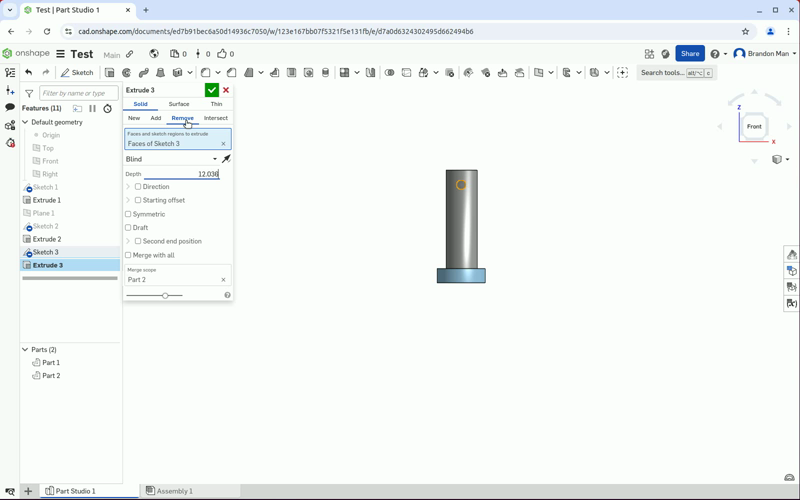
key(tab, 3)
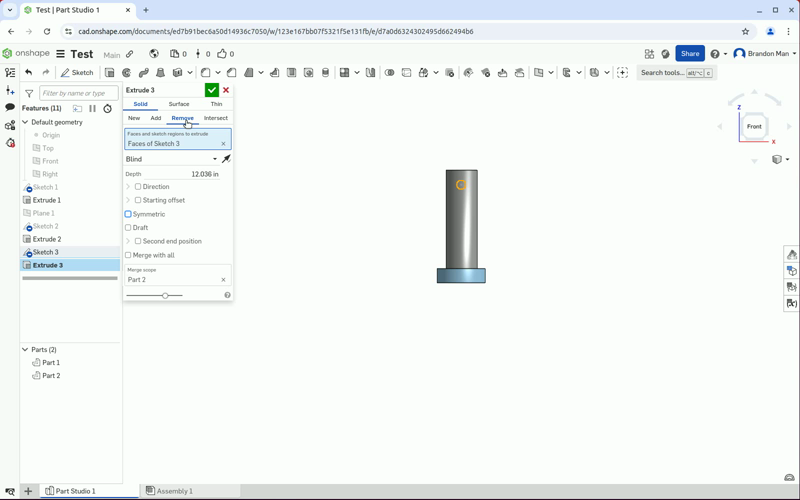
key(space)
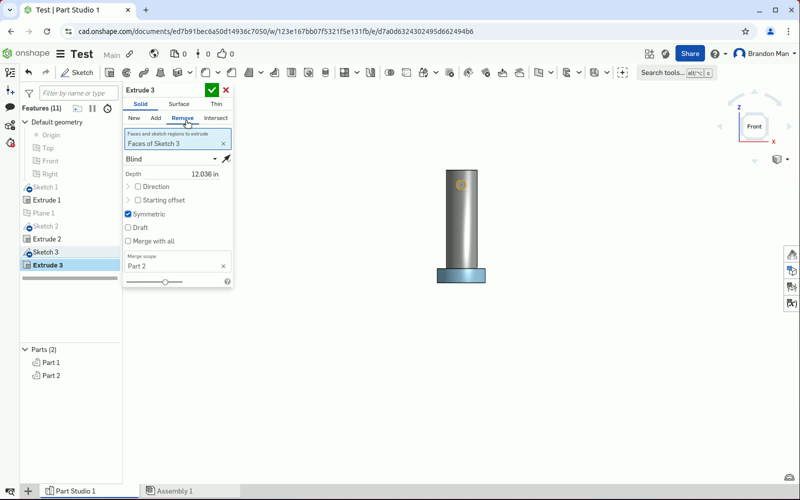
key(tab, 2)
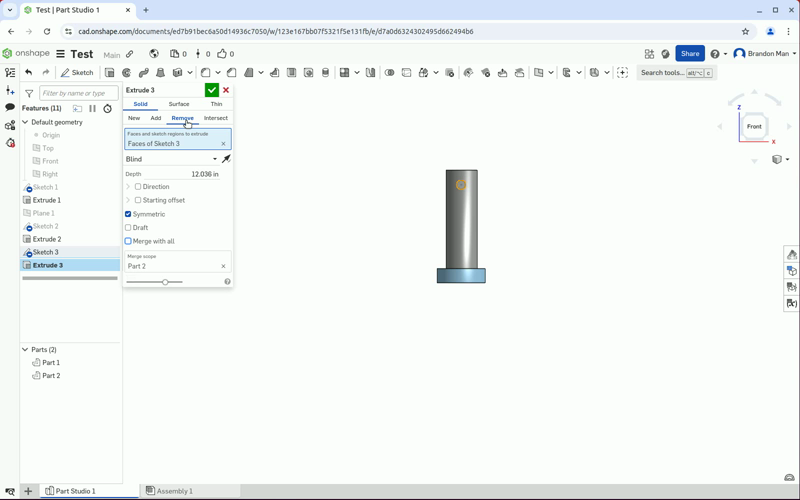
key(space)
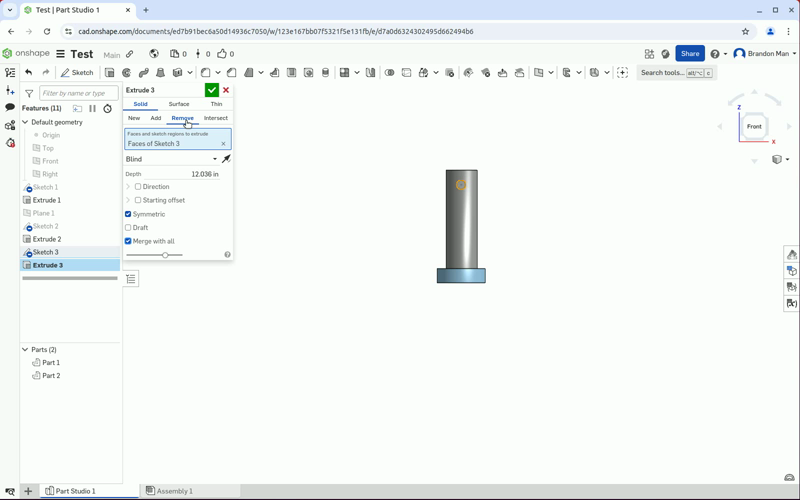
key(enter)
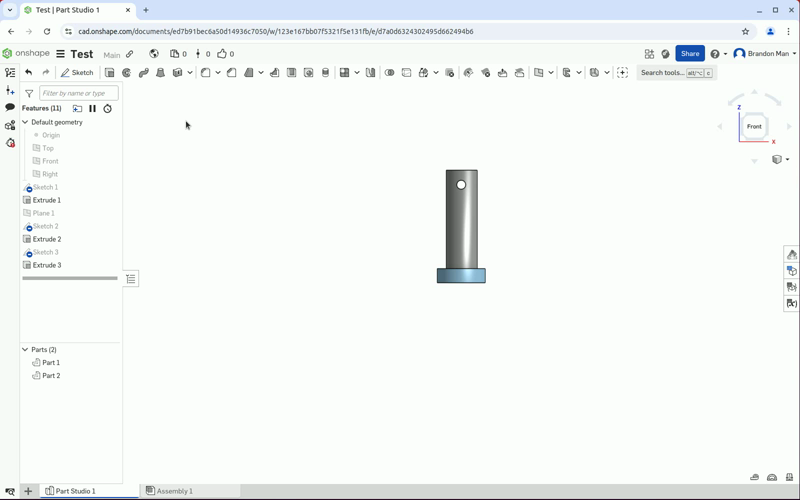
key(shift+h)
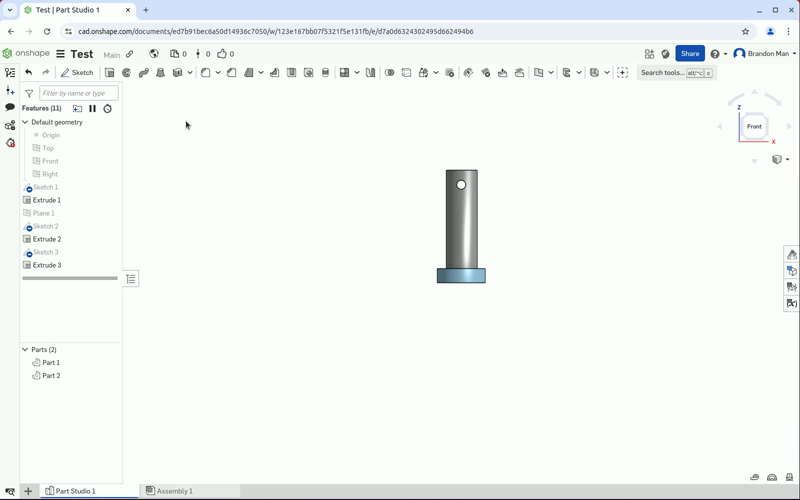
key(shift+h)
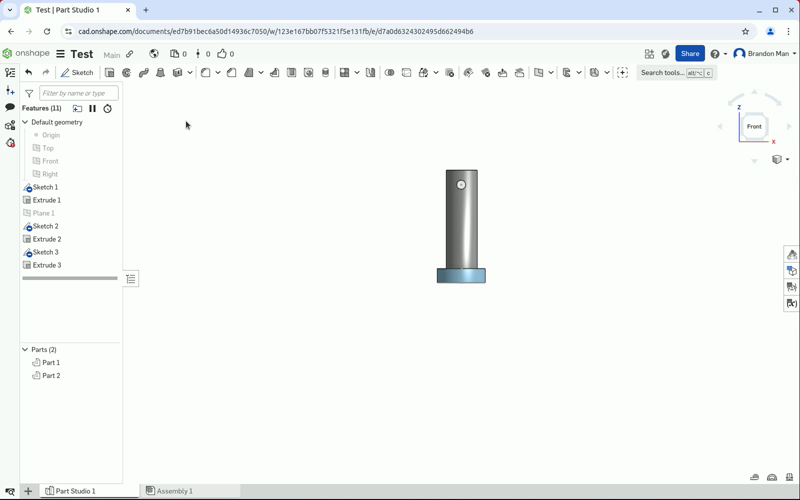
key(shift+7)
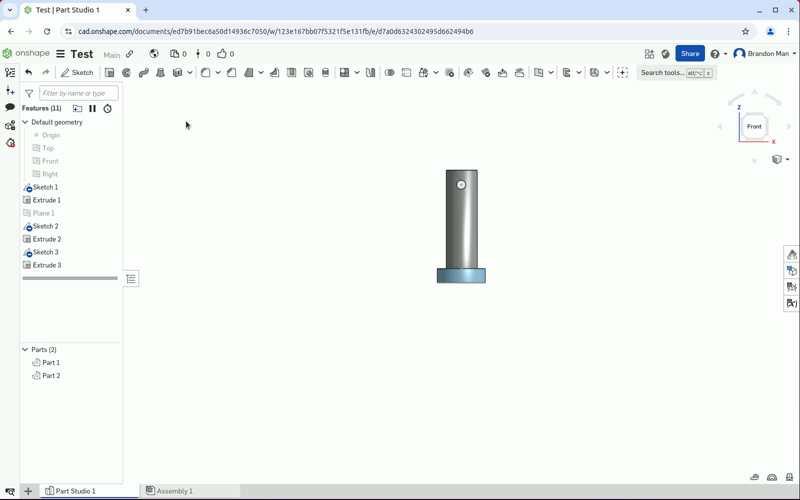
key(left, 2)
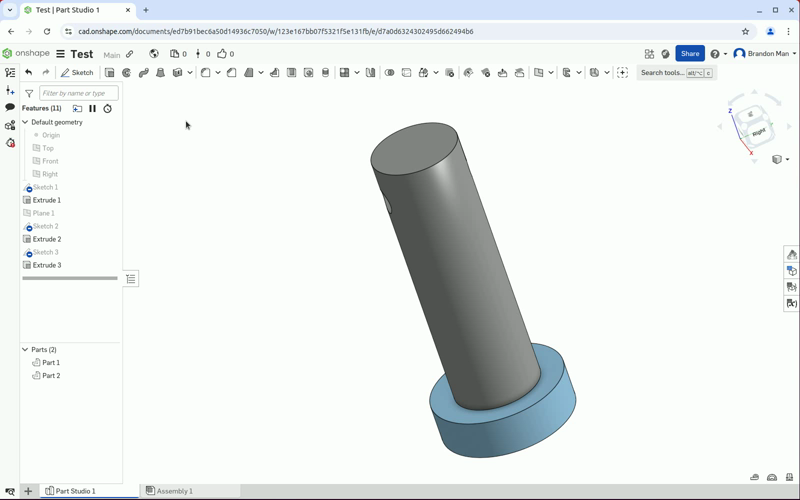
key(down, 2)
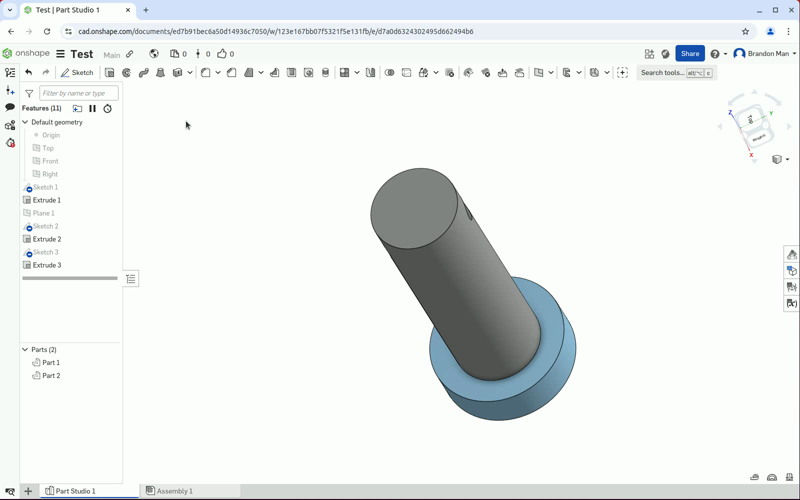
key(up, 2)
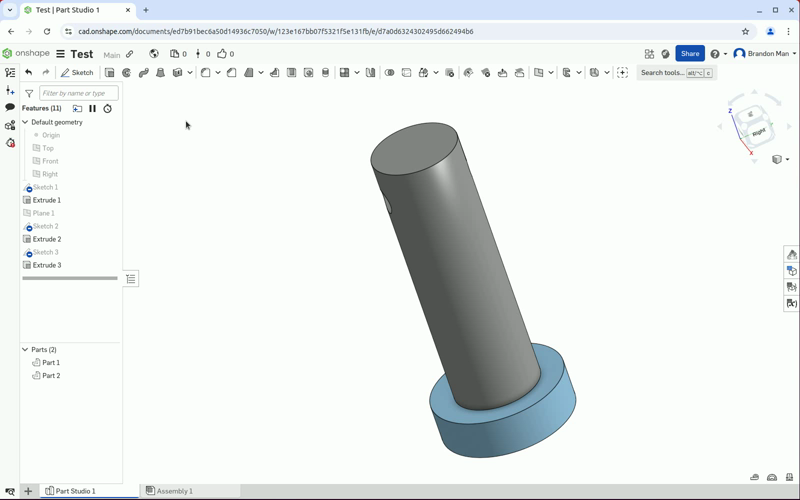
key(right, 2)
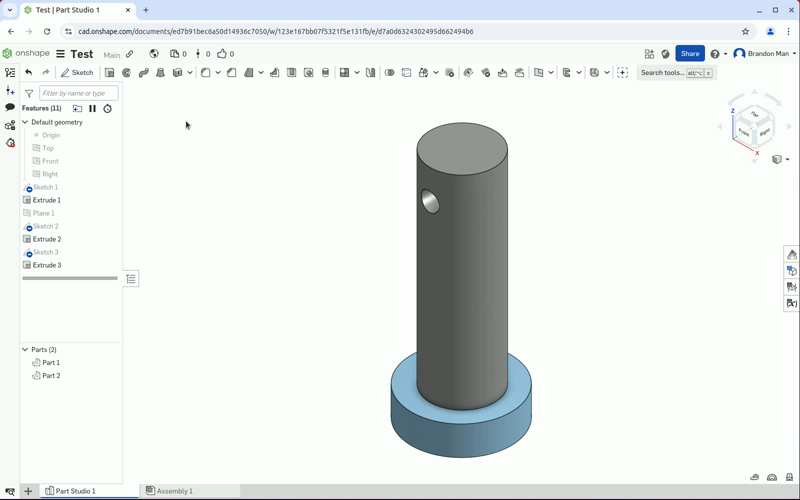
mouse_move(73, 189)
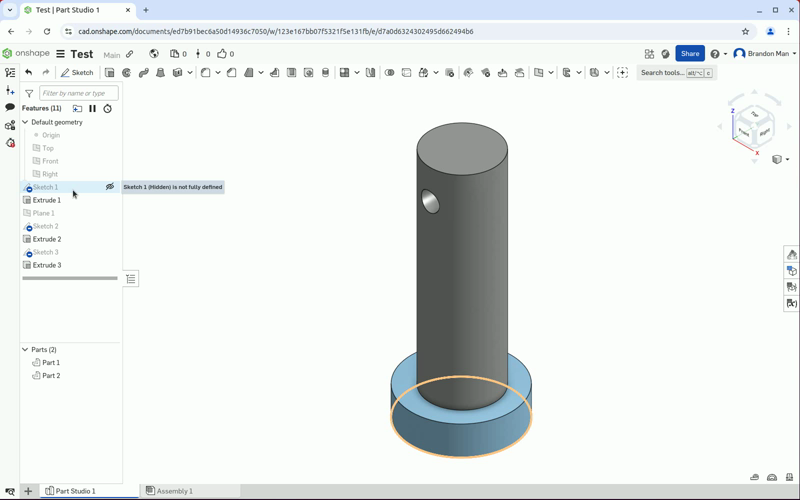
click(73, 189)